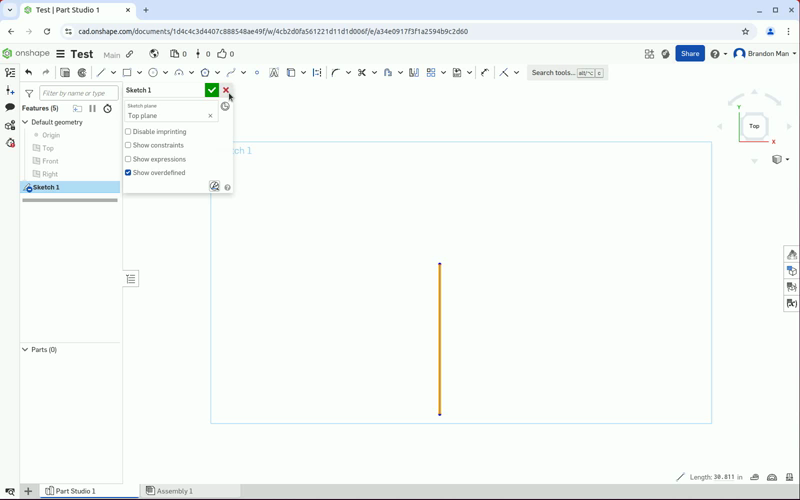
key(shift+h)
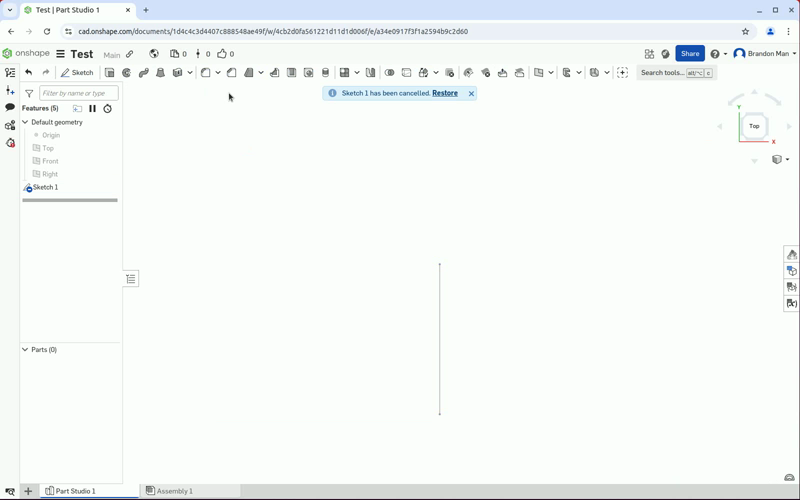
key(shift+s)
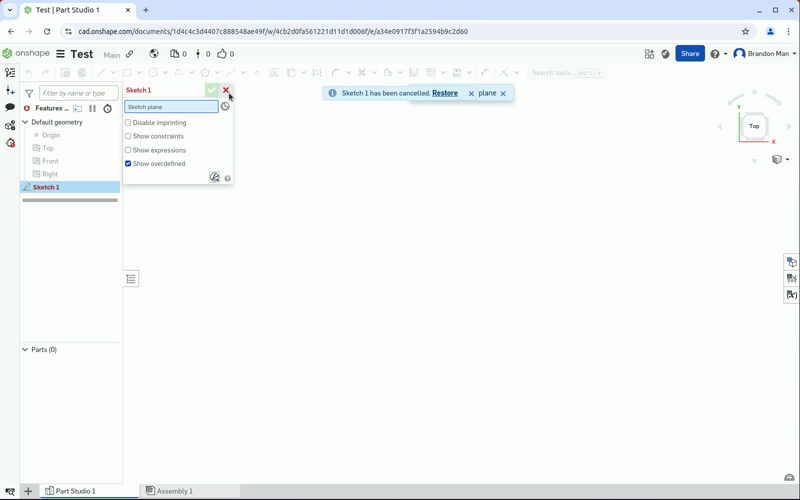
mouse_move(73, 150)
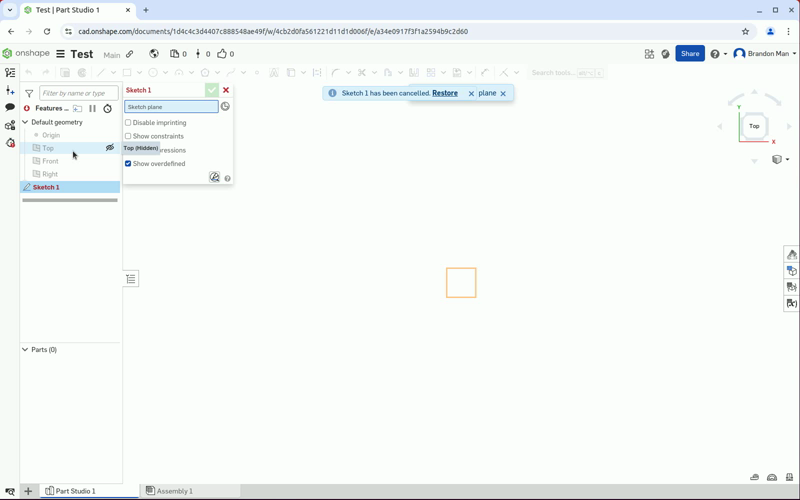
click(73, 150)
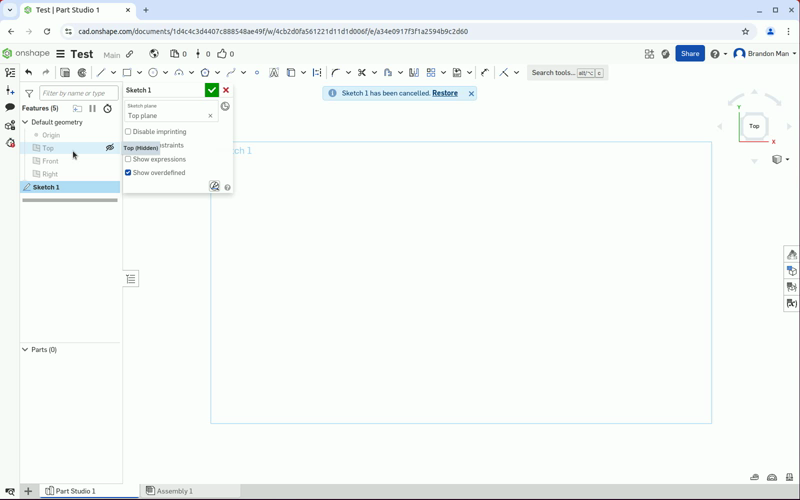
mouse_move(73, 352)
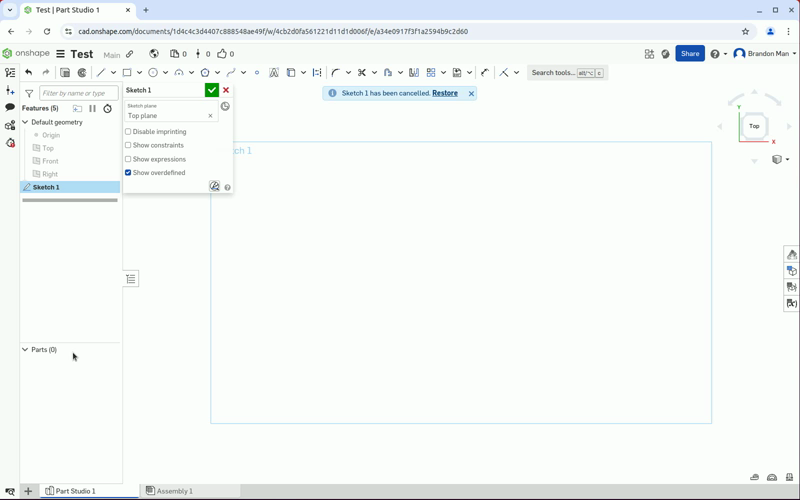
key(y)
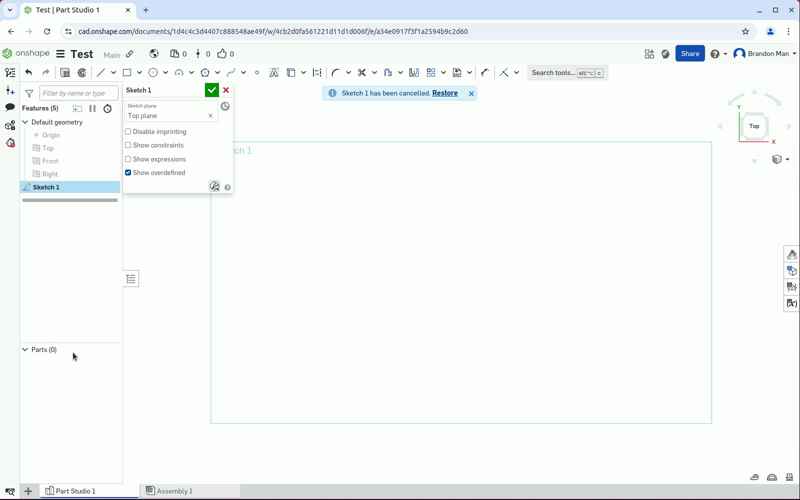
key(l)
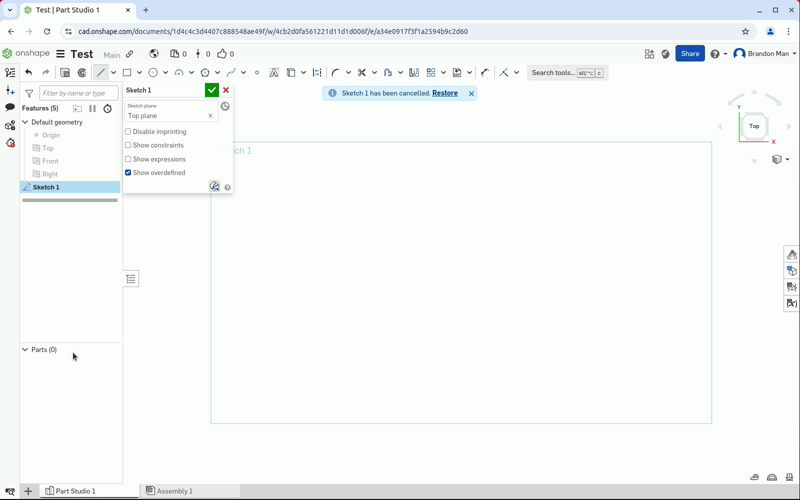
key_down(shift)
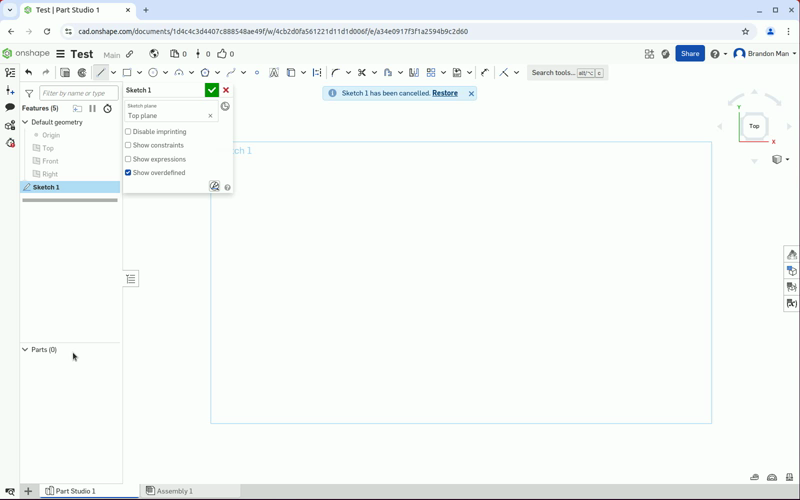
mouse_move(348, 326)
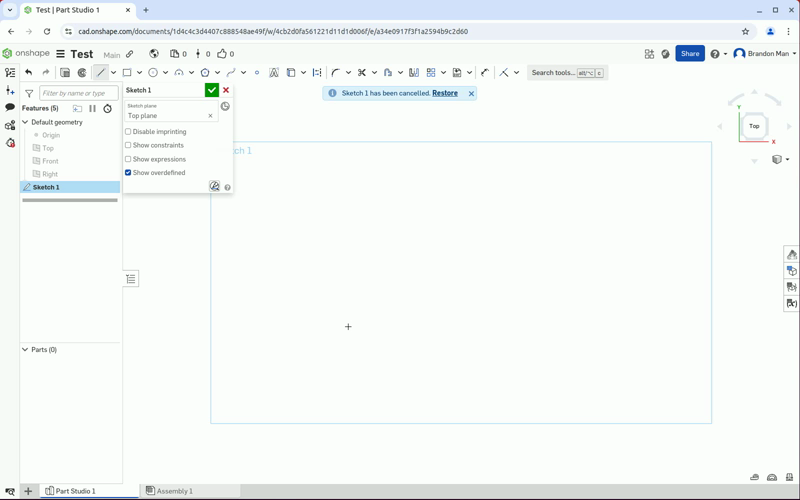
click(348, 326)
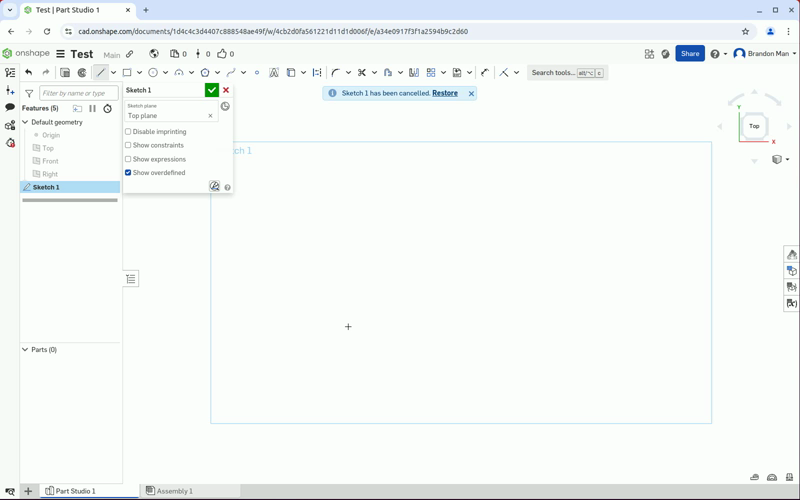
key_up(shift)
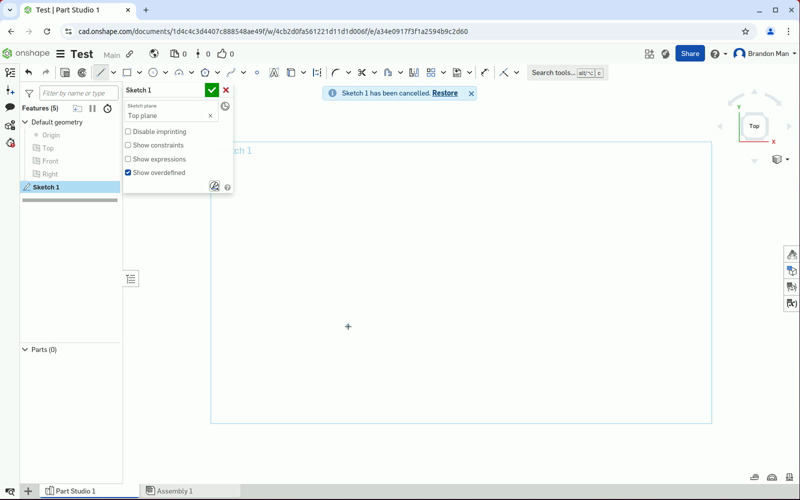
key_down(shift)
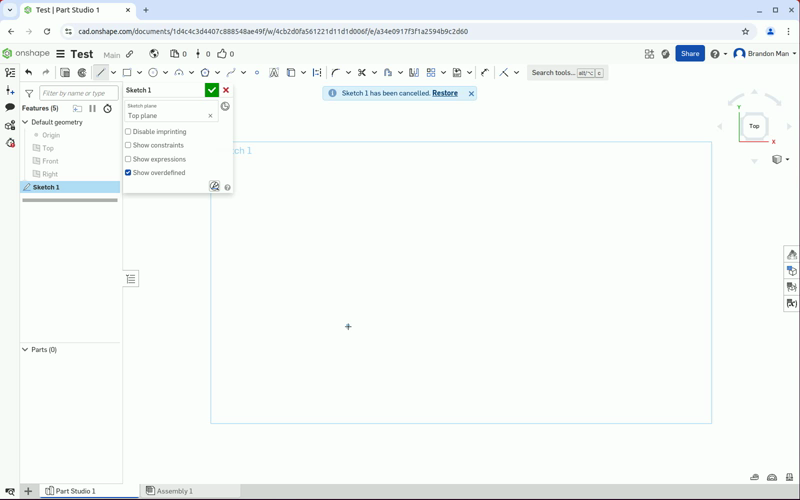
mouse_move(378, 326)
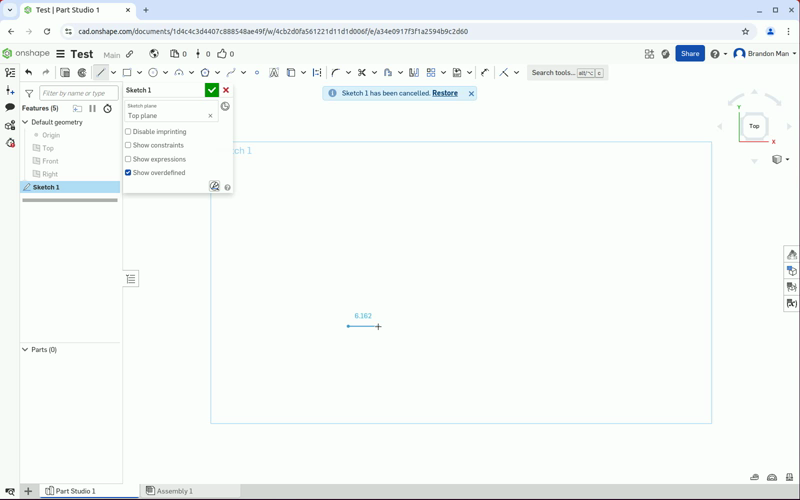
mouse_move(359, 326)
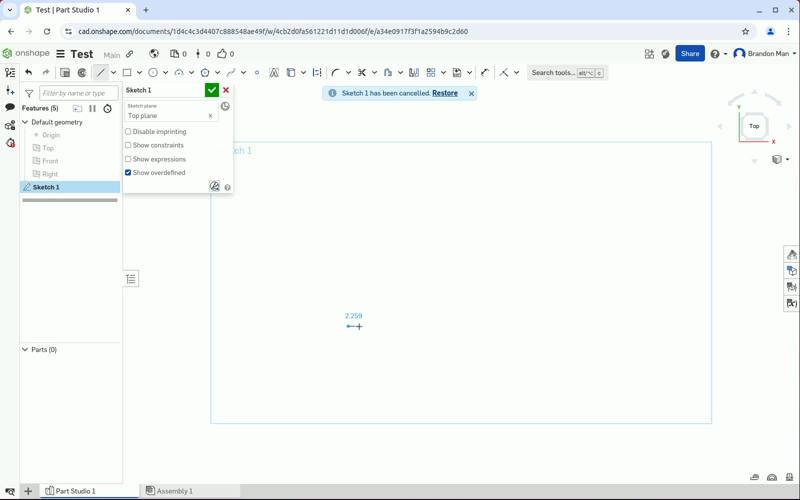
click(359, 326)
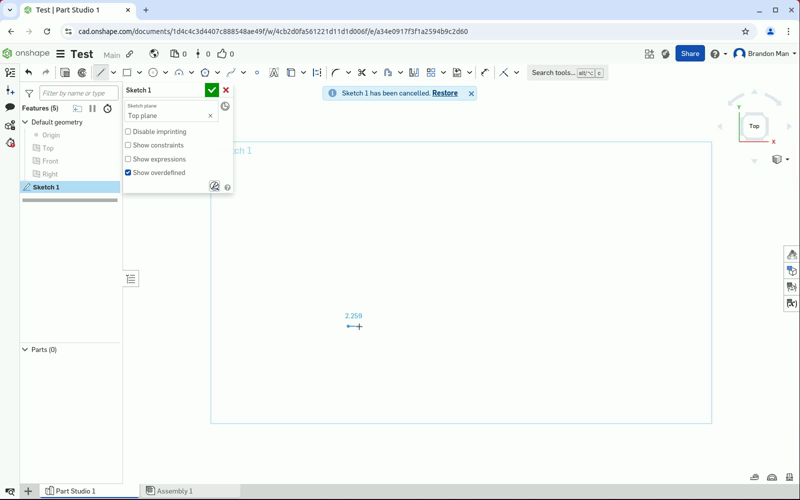
key_up(shift)
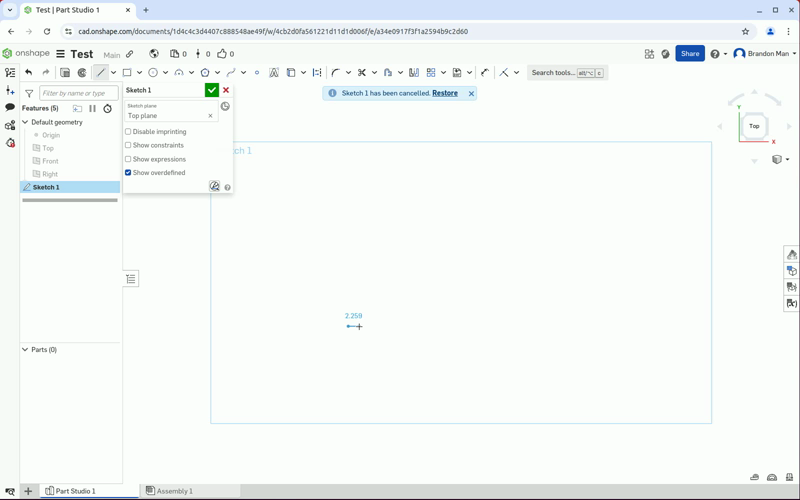
key_down(shift)
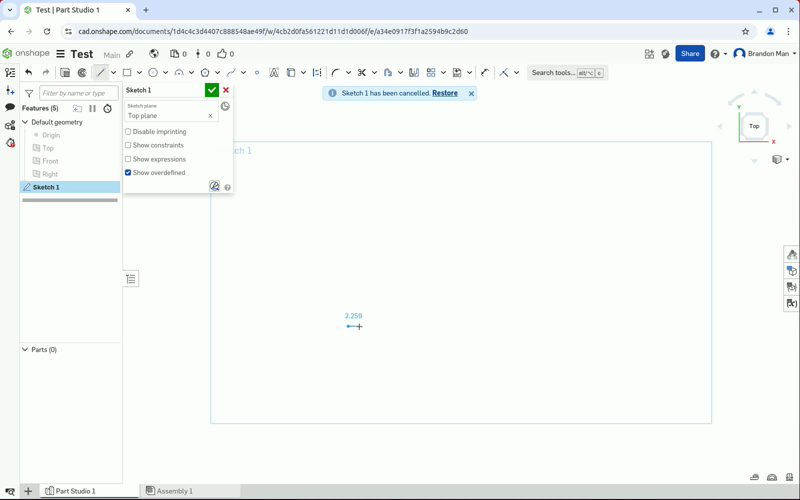
mouse_move(389, 326)
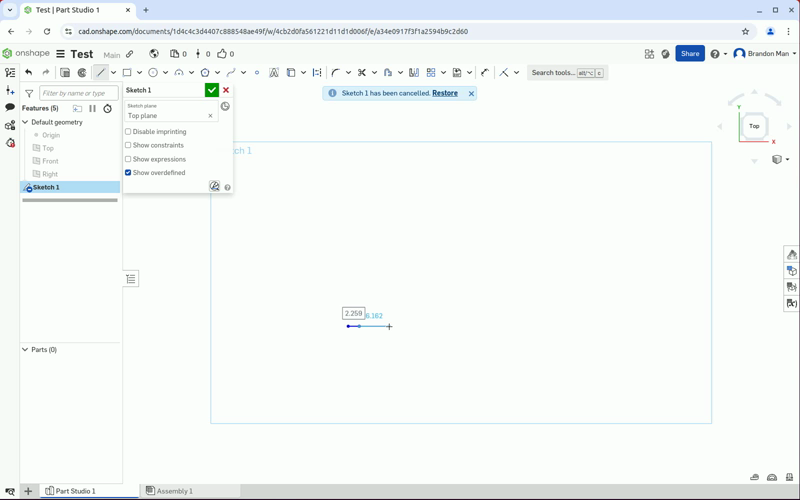
mouse_move(359, 276)
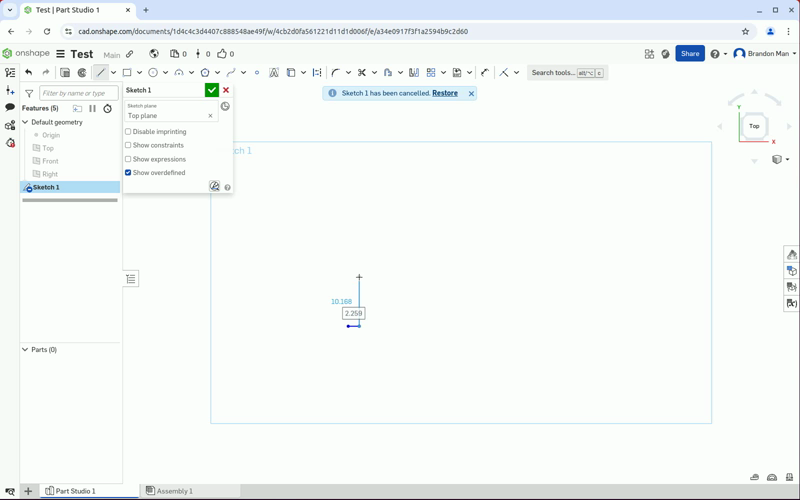
click(359, 276)
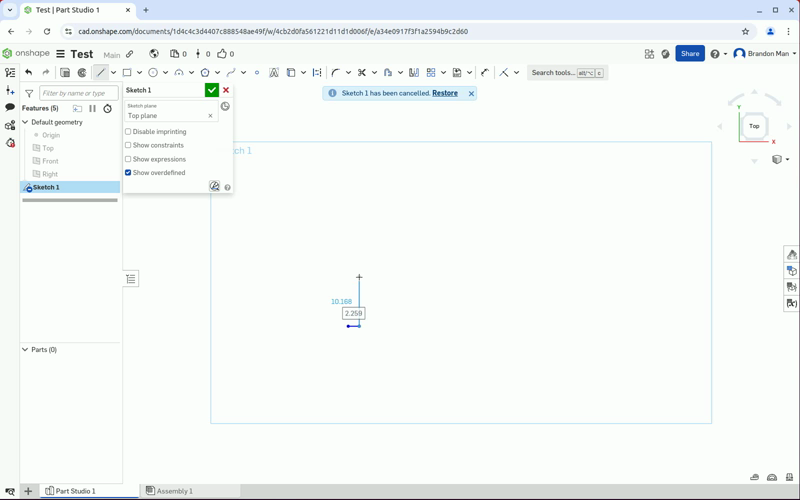
key_up(shift)
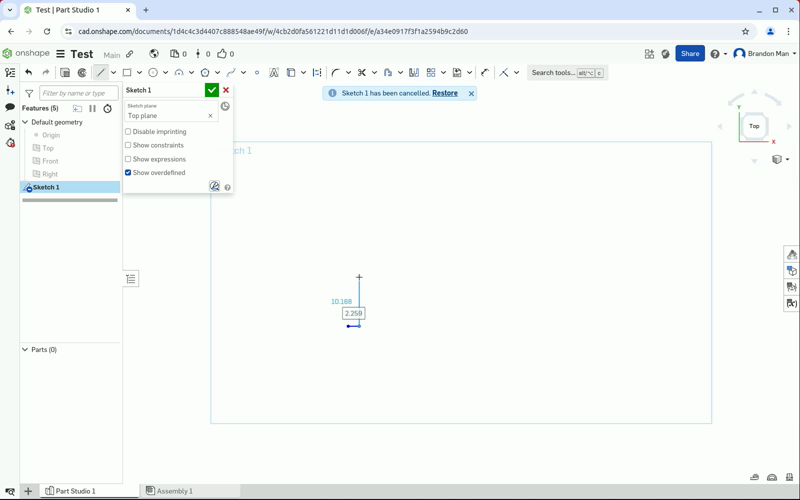
key_down(shift)
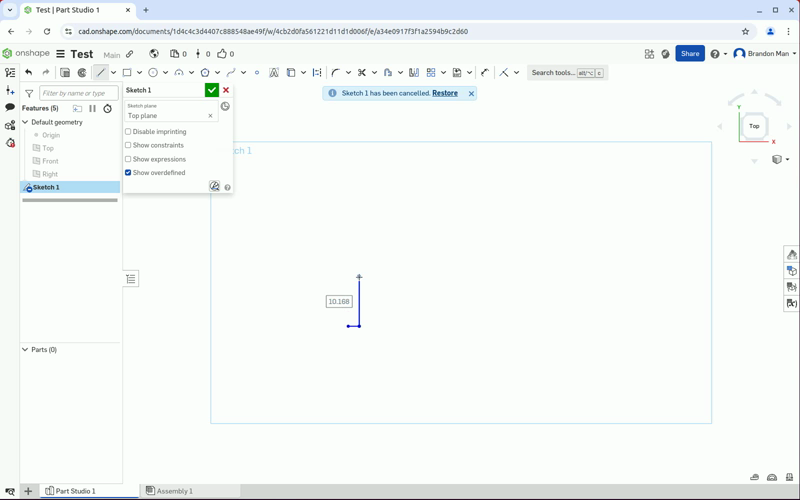
mouse_move(389, 276)
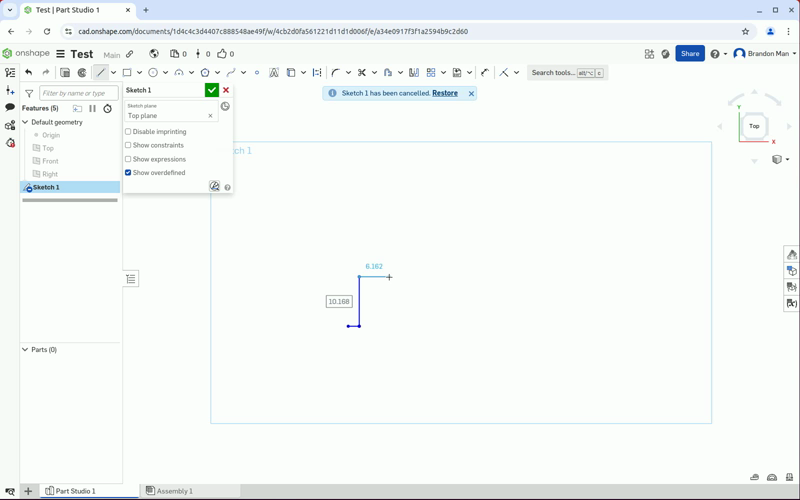
mouse_move(394, 276)
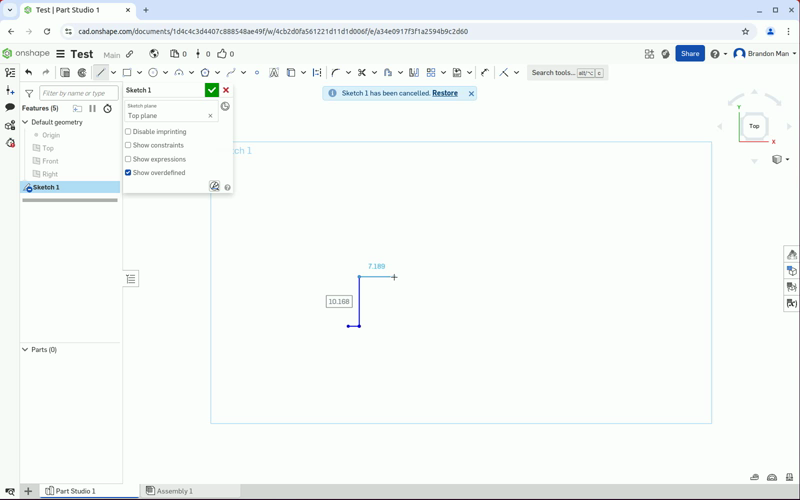
click(394, 276)
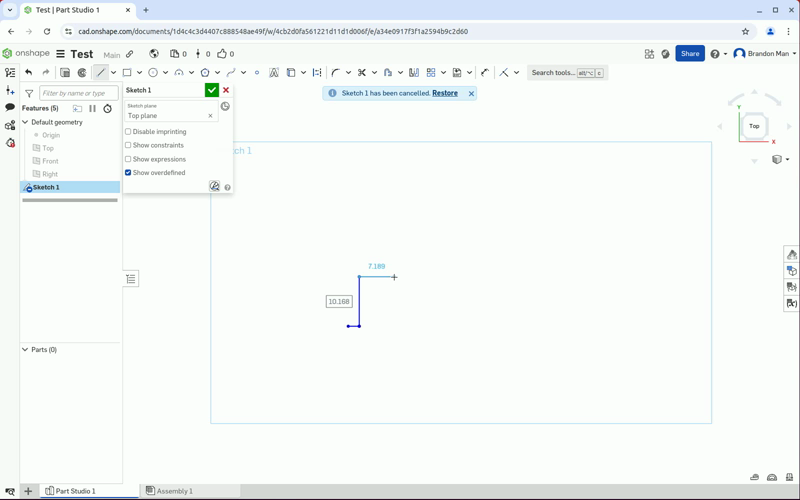
key_up(shift)
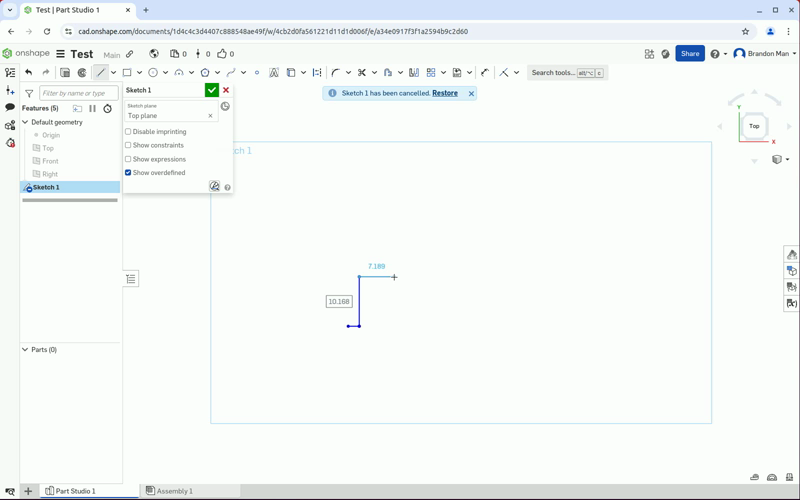
key_down(shift)
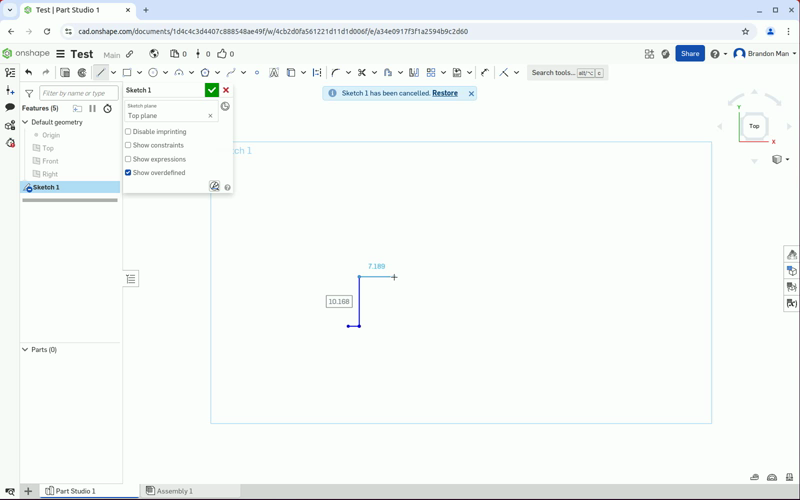
mouse_move(424, 276)
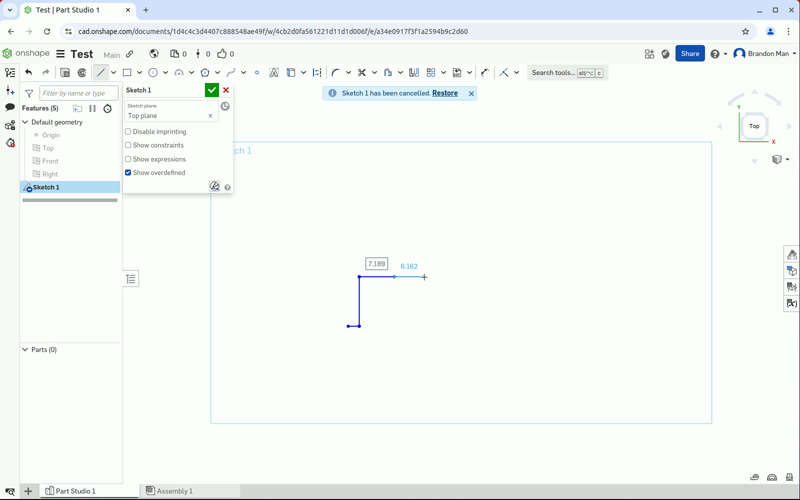
mouse_move(394, 262)
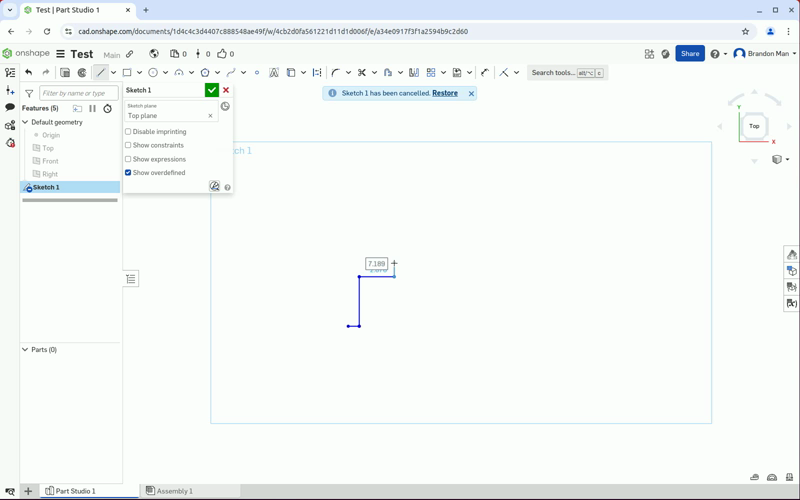
click(394, 262)
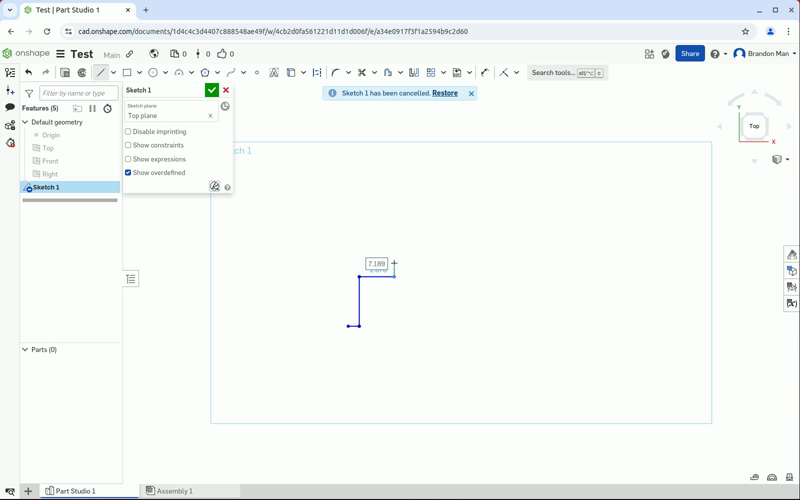
key_up(shift)
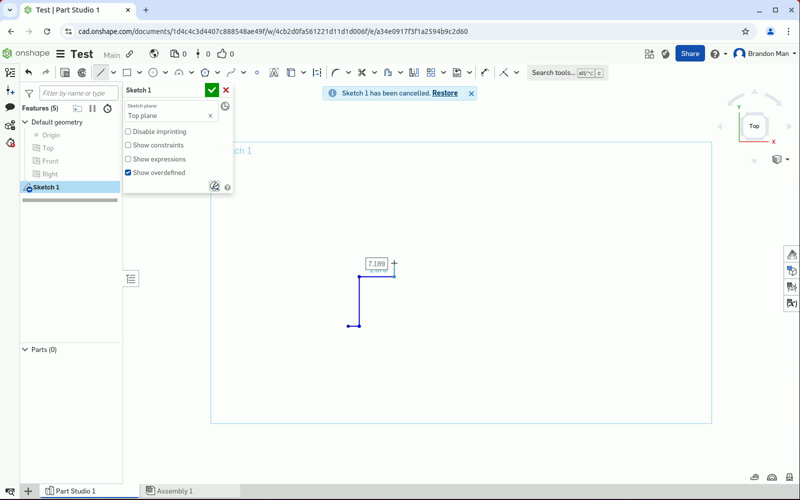
key_down(shift)
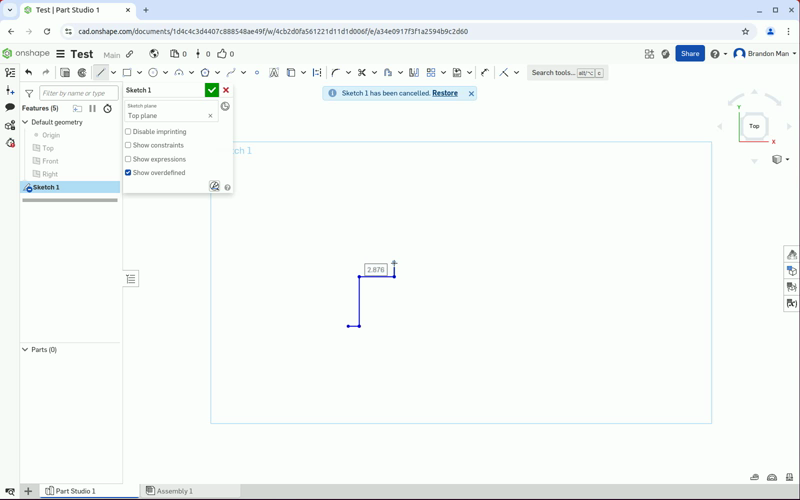
mouse_move(424, 262)
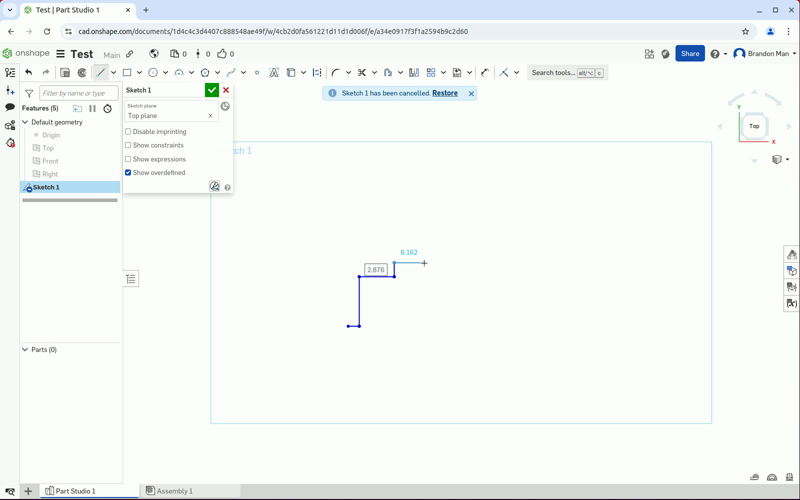
mouse_move(348, 262)
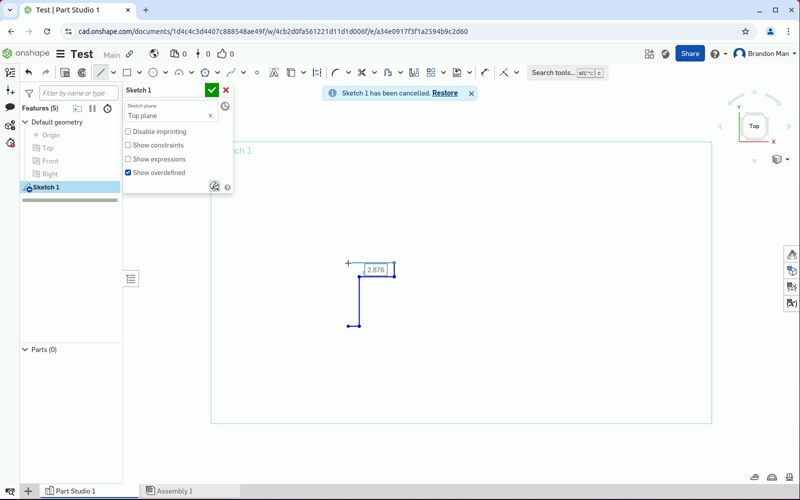
click(348, 262)
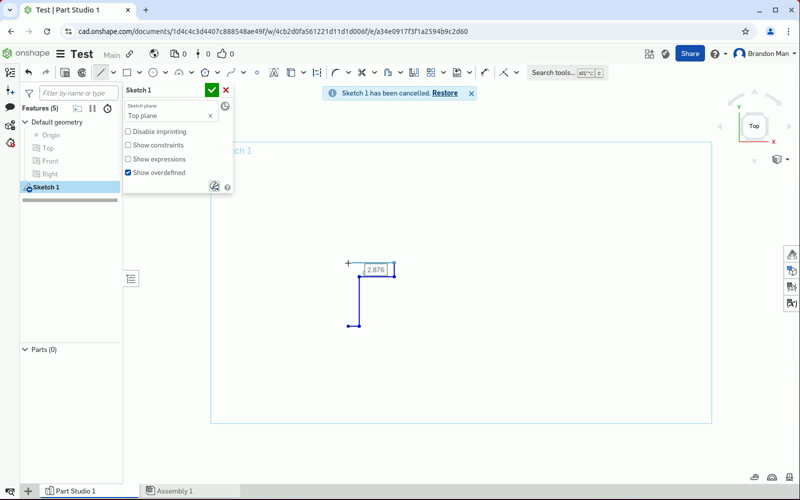
key_up(shift)
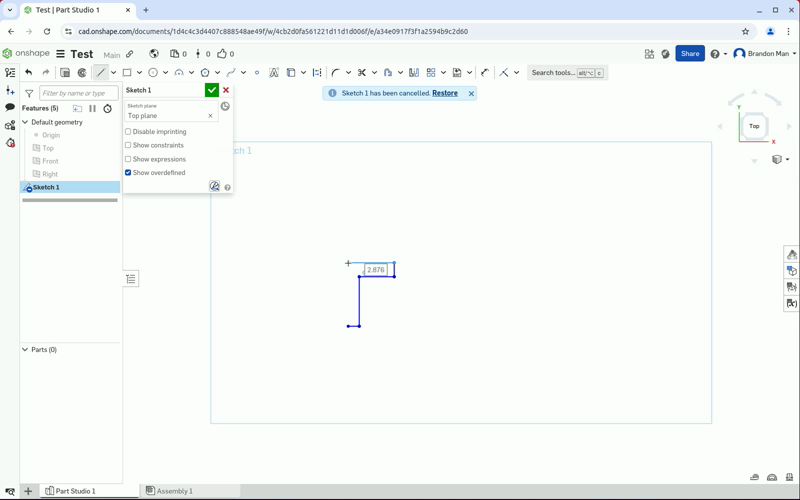
key_down(shift)
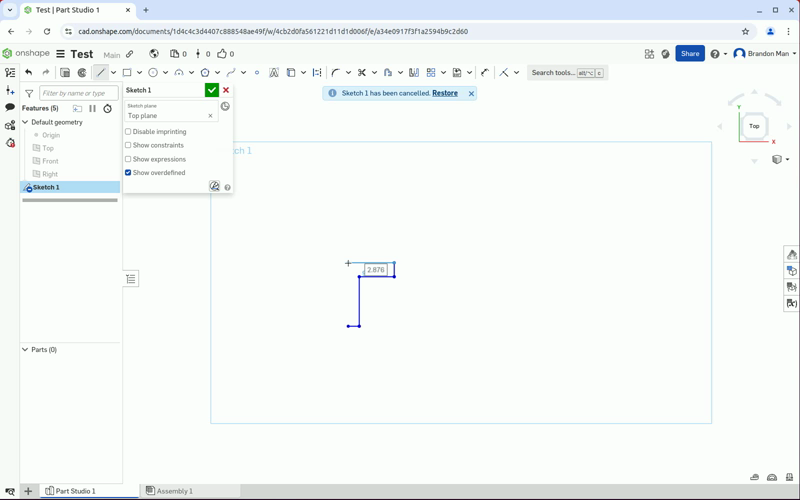
mouse_move(348, 326)
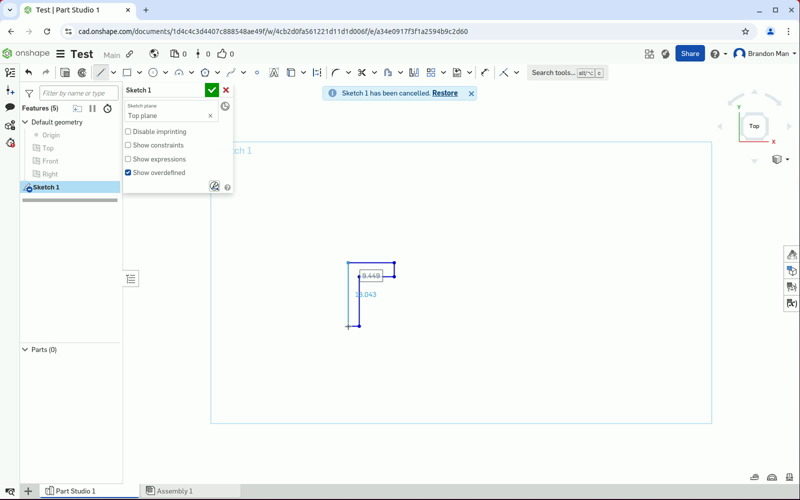
key_up(shift)
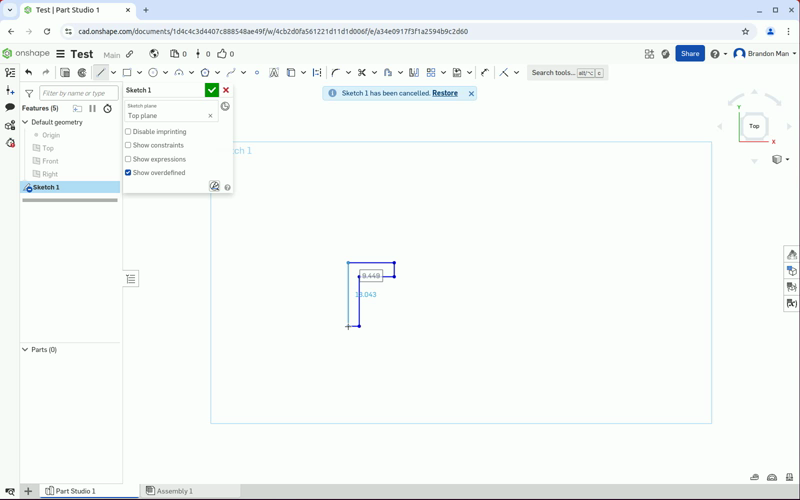
click(348, 326)
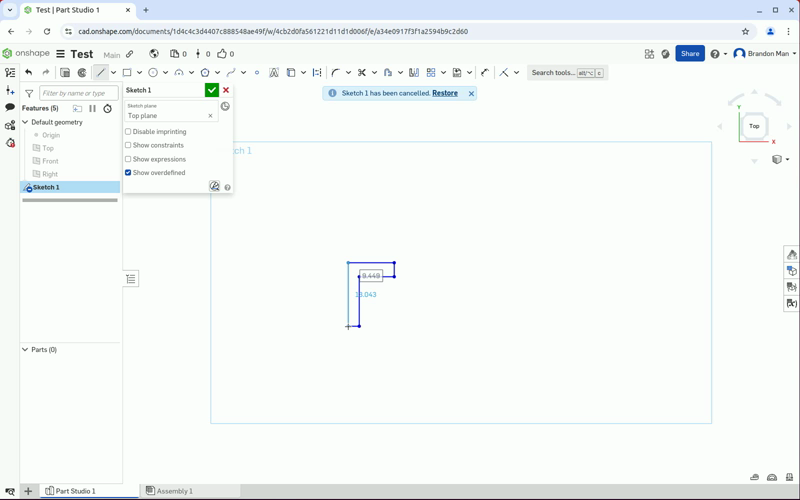
key(esc)
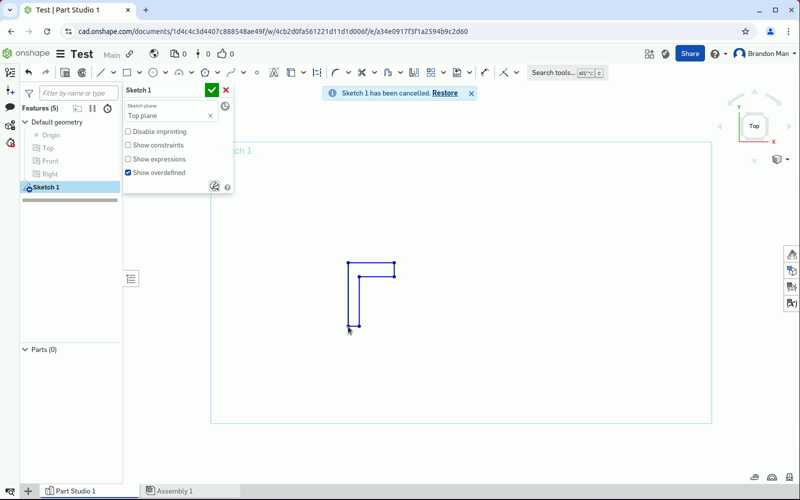
mouse_move(350, 284)
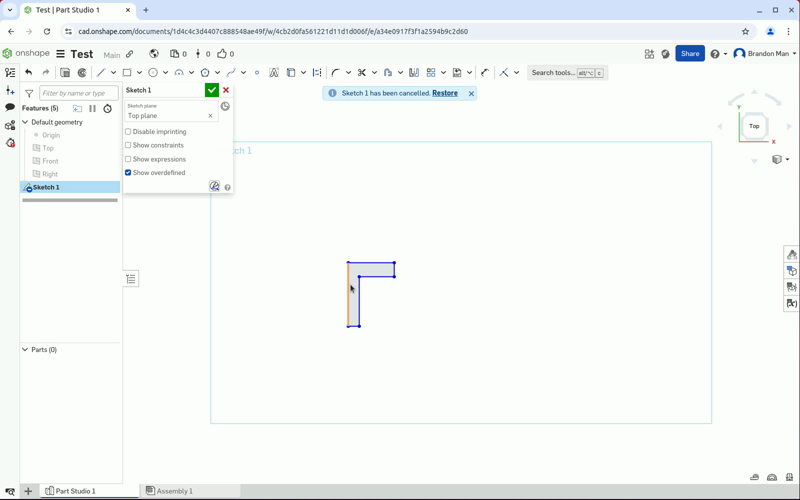
scroll(6)
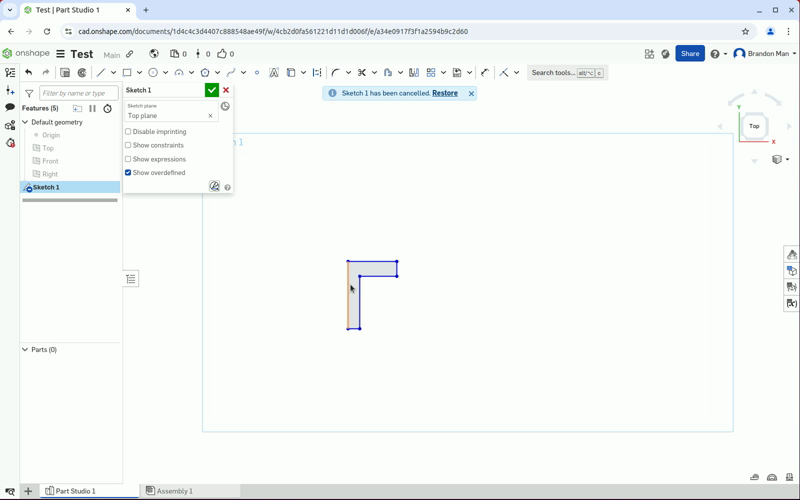
scroll(6)
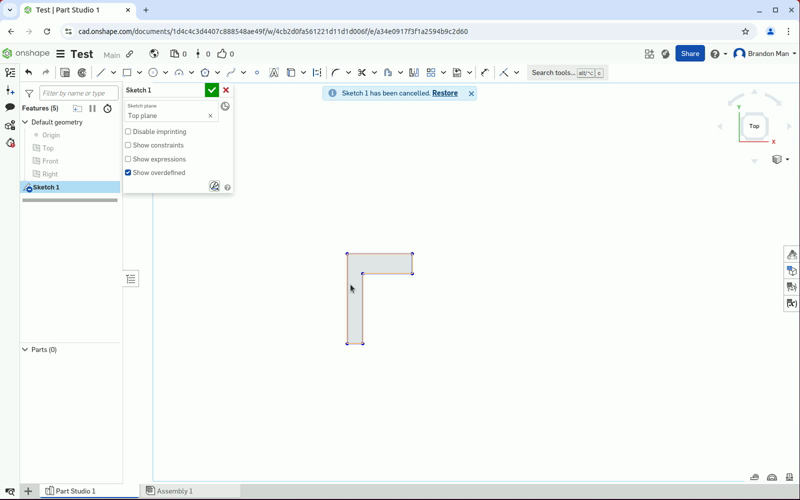
scroll(6)
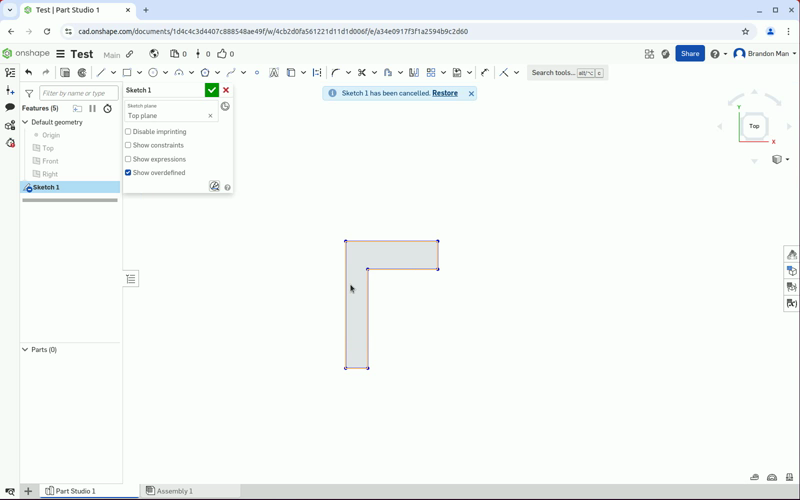
scroll(6)
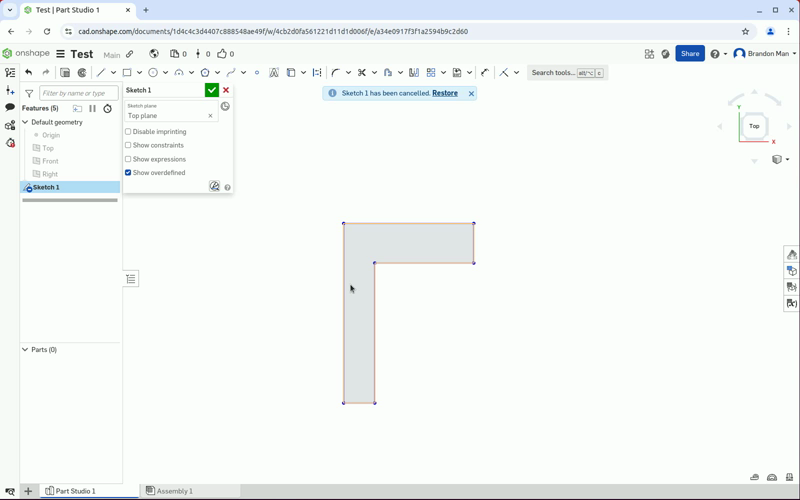
scroll(6)
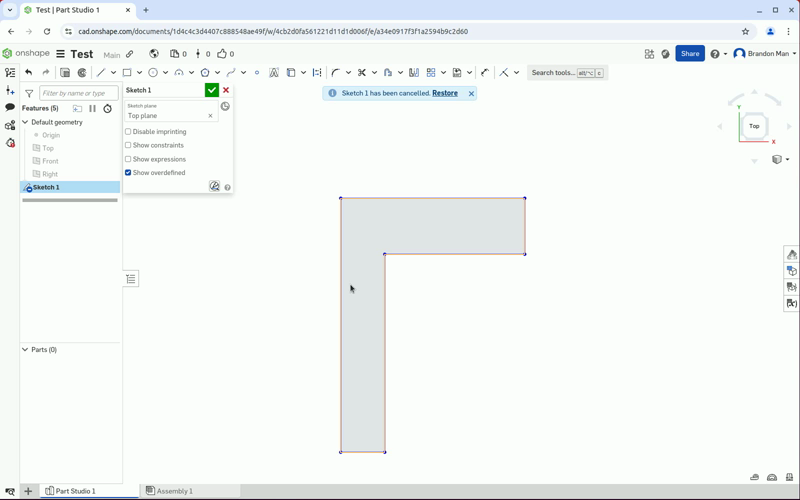
scroll(6)
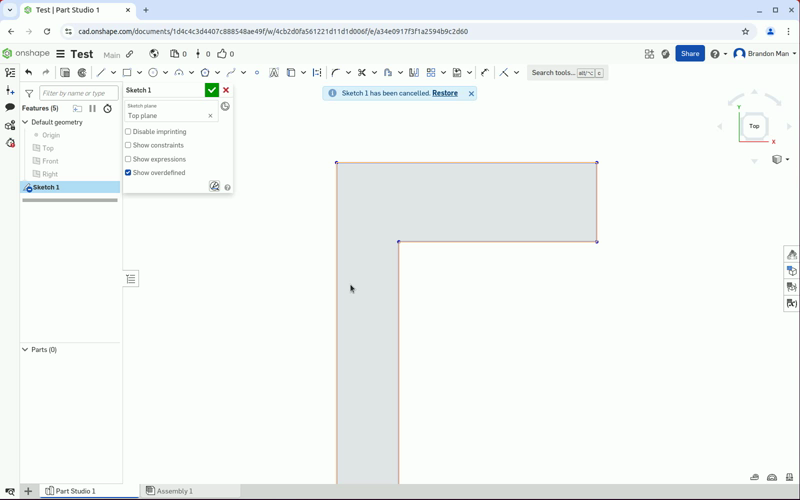
scroll(6)
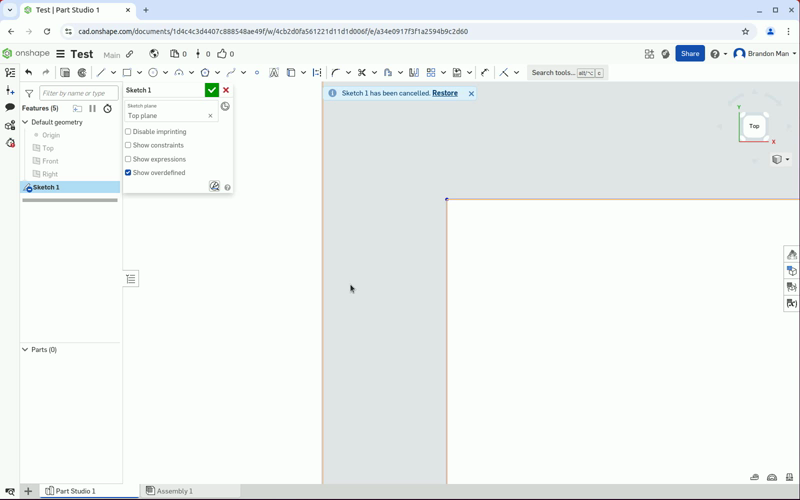
click(350, 284)
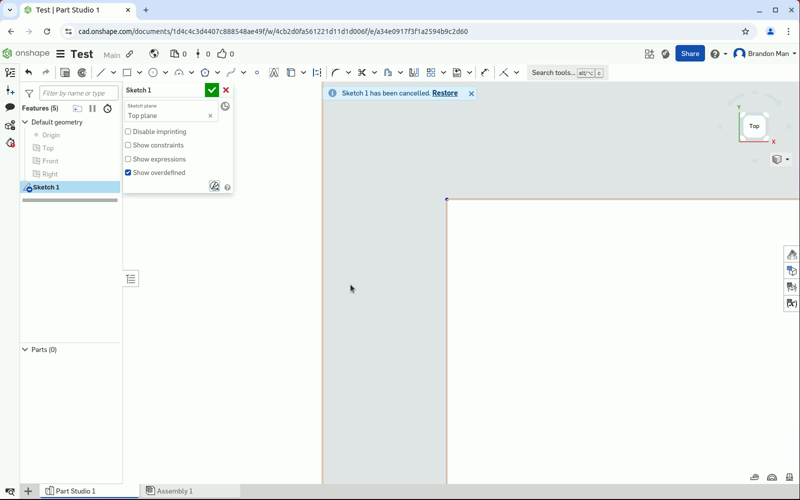
scroll(-6)
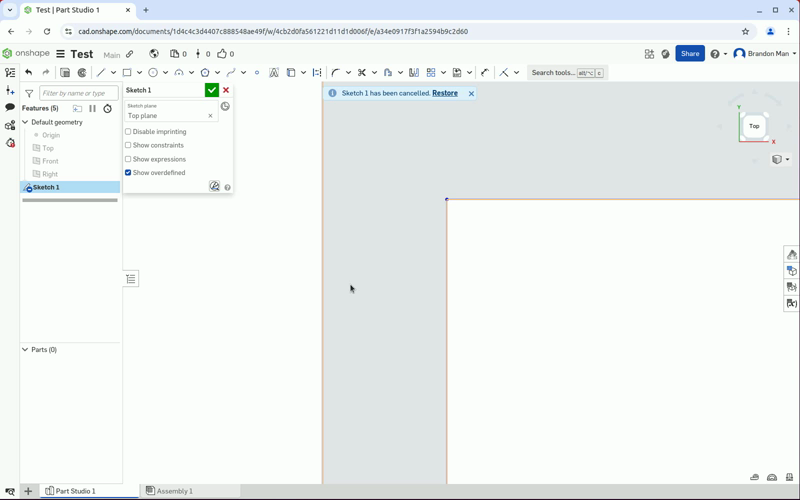
scroll(-6)
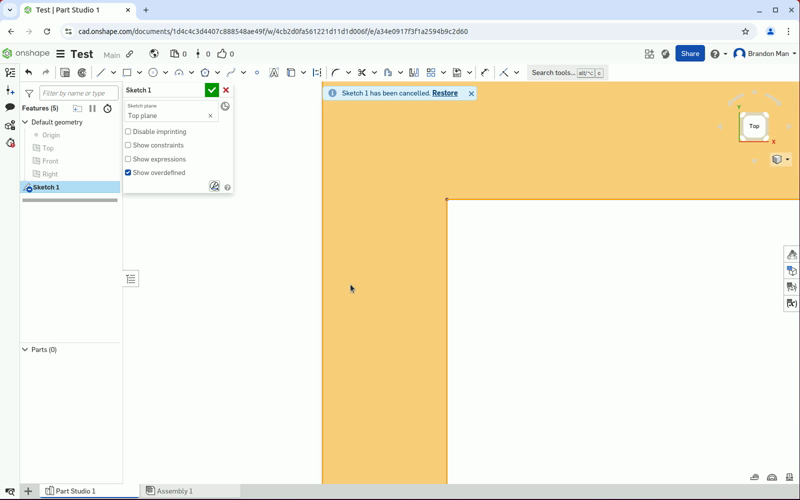
scroll(-6)
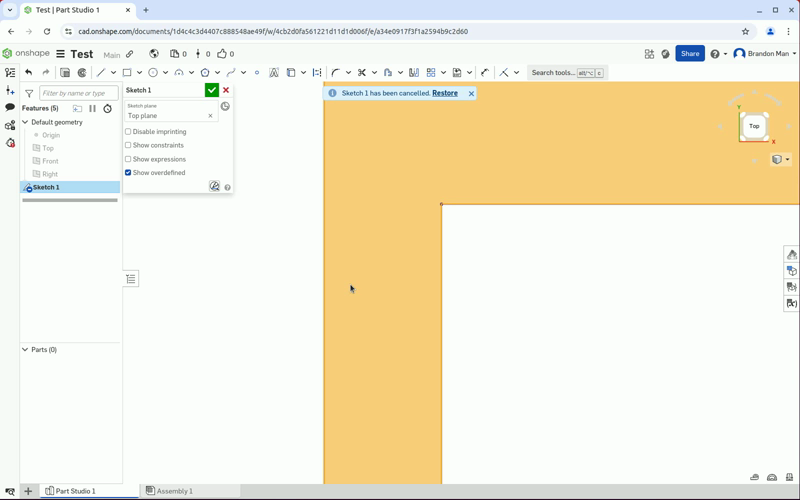
scroll(-6)
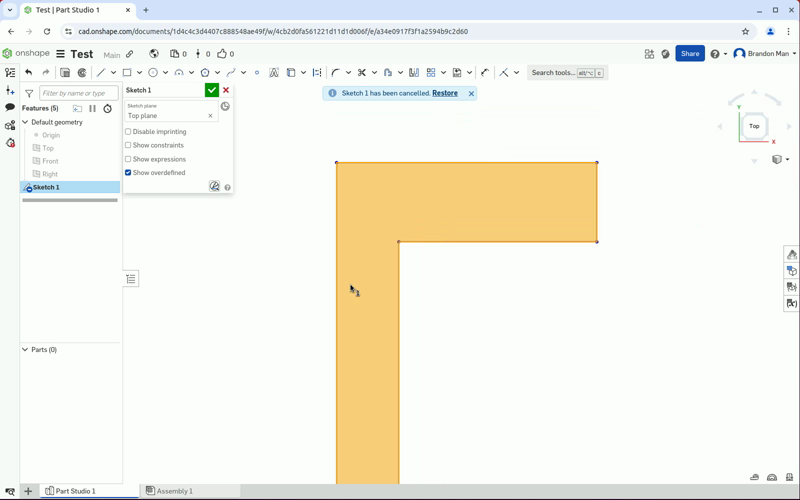
scroll(-6)
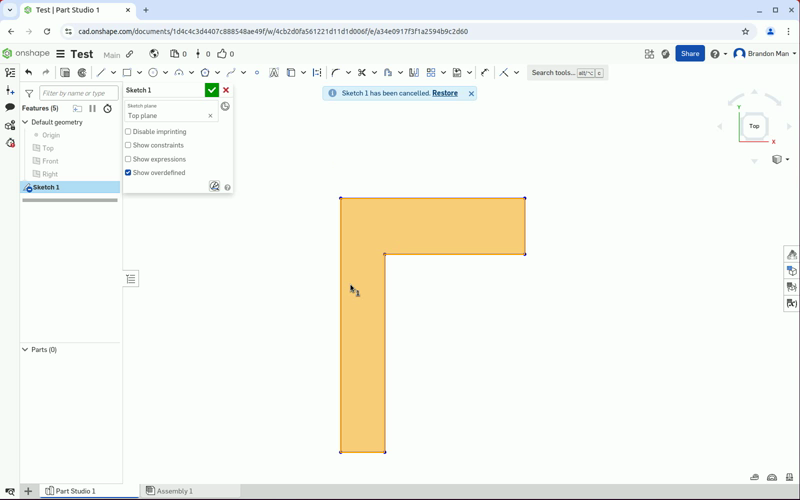
scroll(-6)
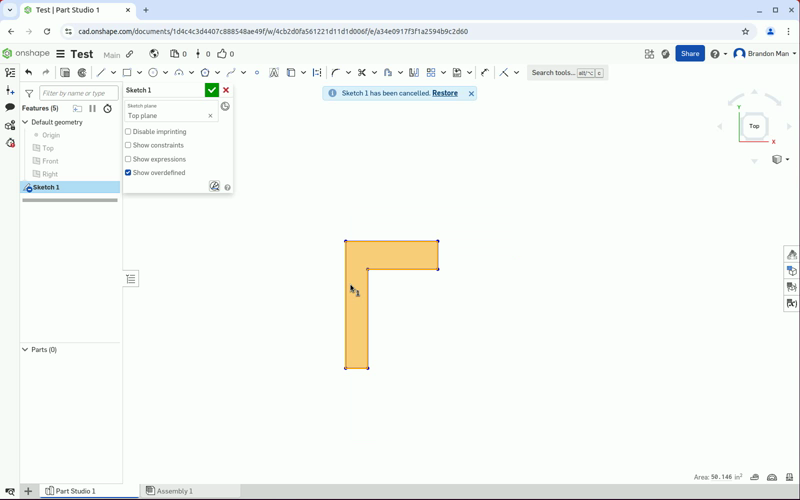
scroll(-6)
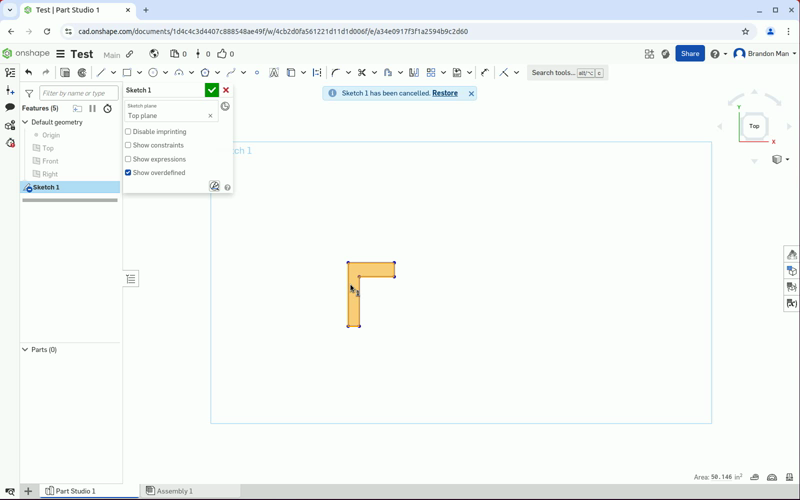
mouse_move(73, 352)
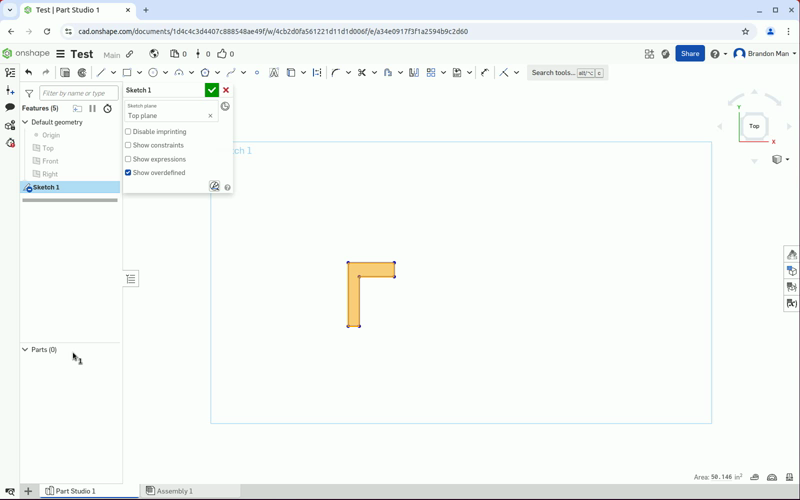
key(shift+y)
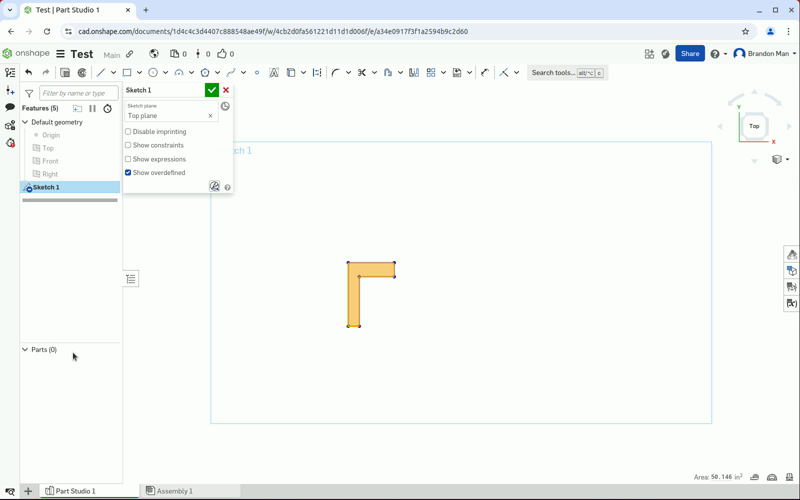
key(shift+e)
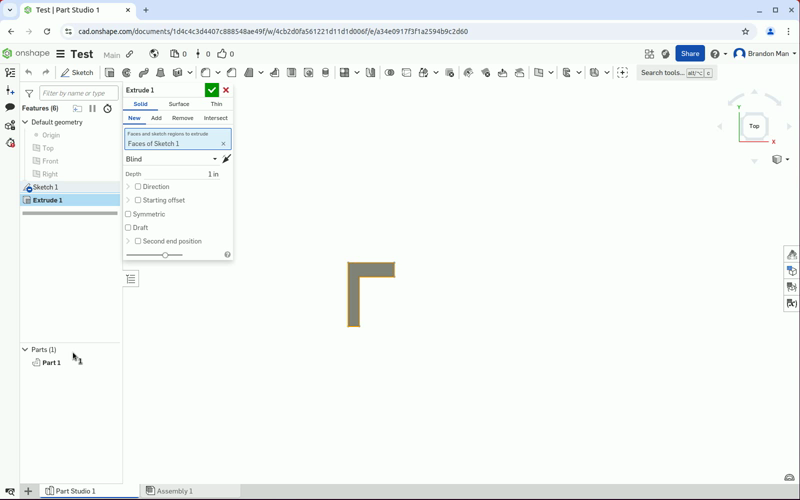
mouse_move(143, 106)
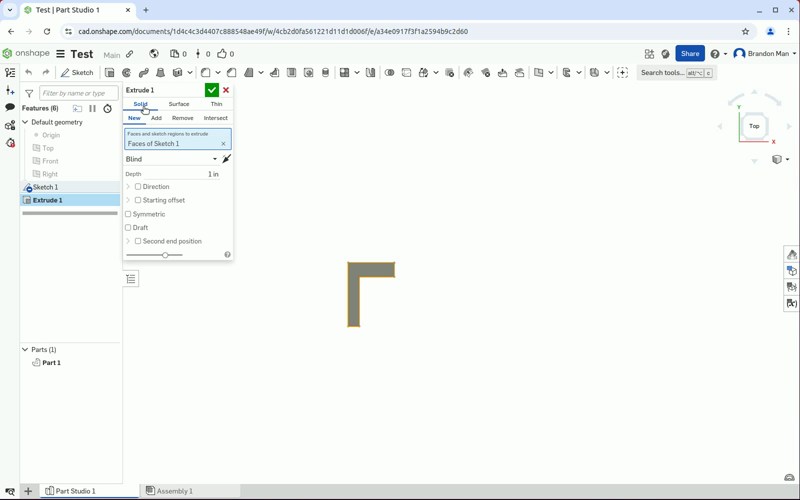
click(143, 106)
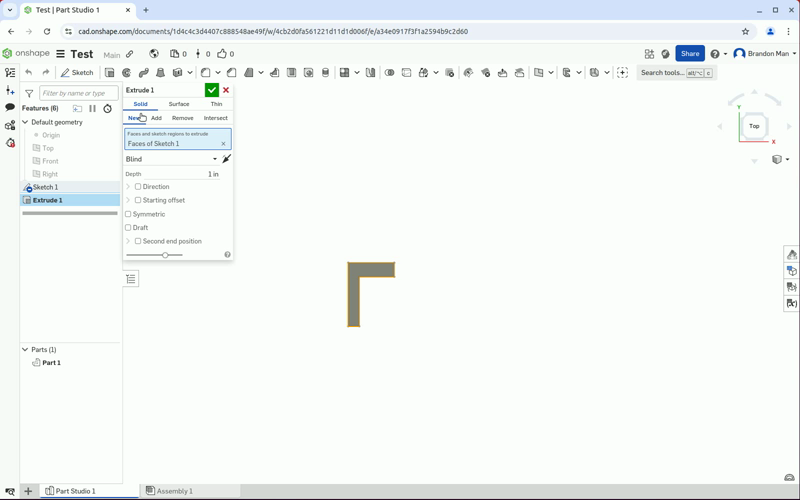
mouse_move(137, 120)
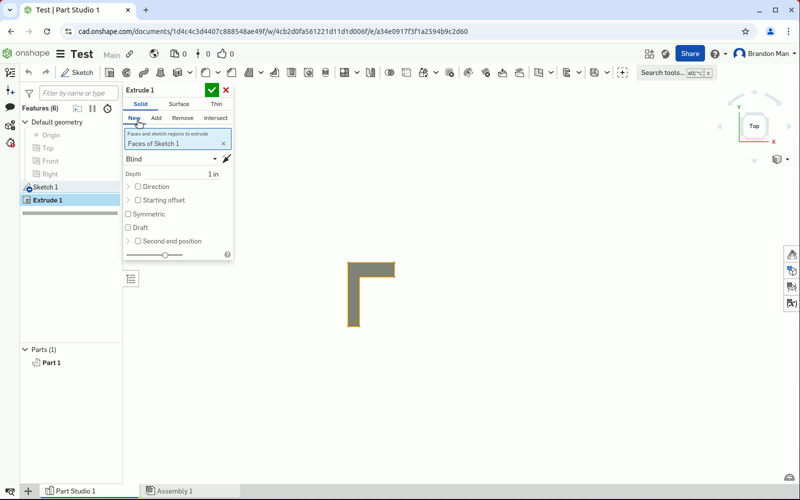
click(137, 120)
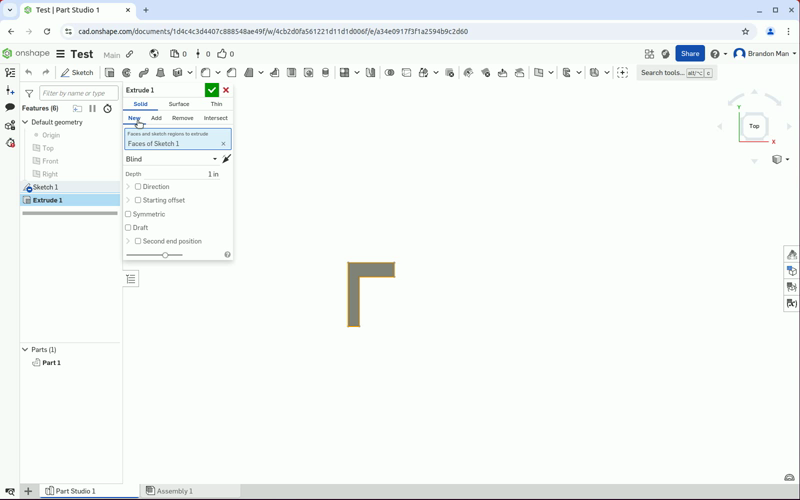
key(tab, 4)
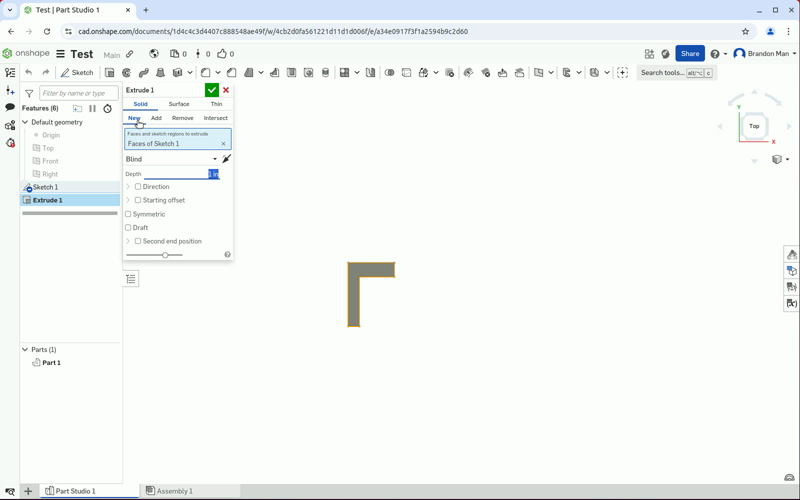
text(11.795)
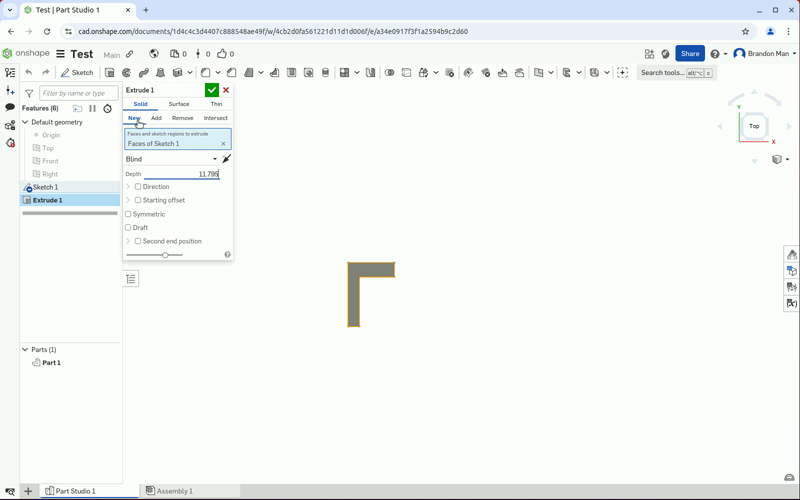
key(enter)
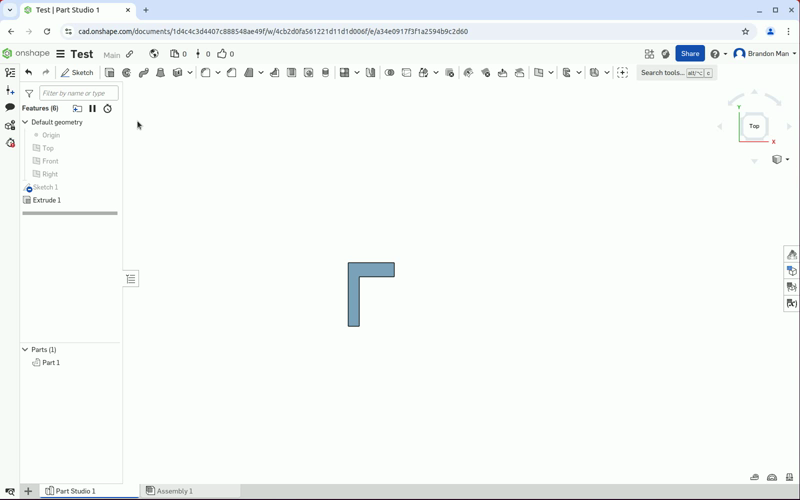
key(shift+h)
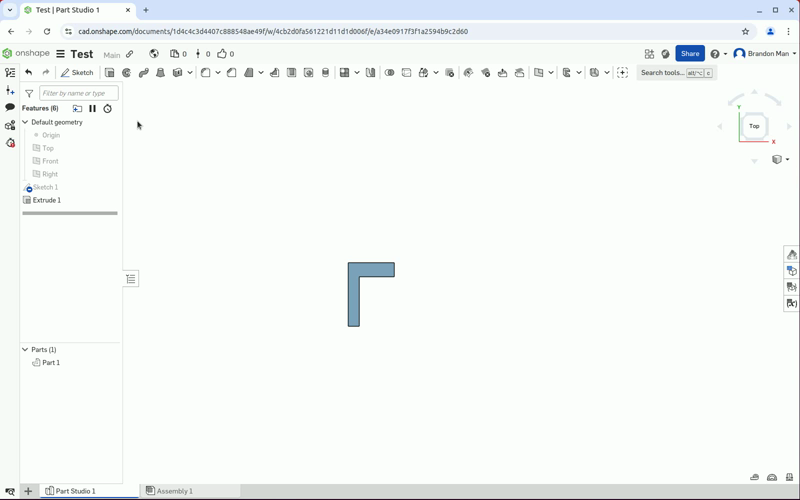
key(shift+h)
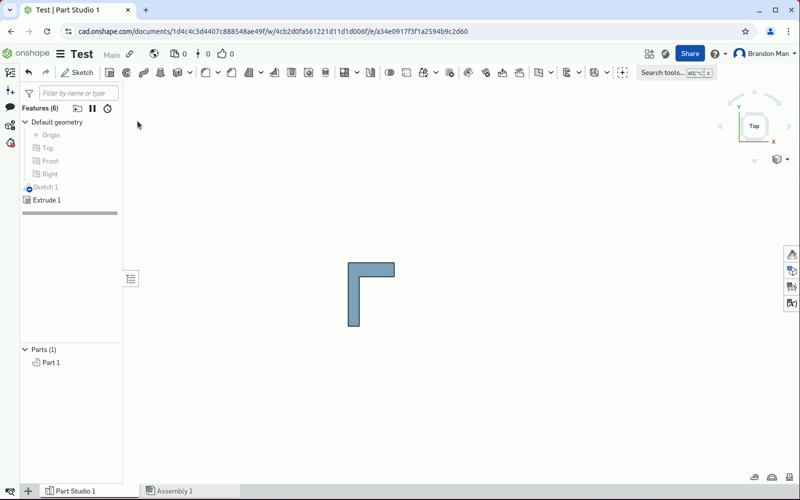
mouse_move(73, 189)
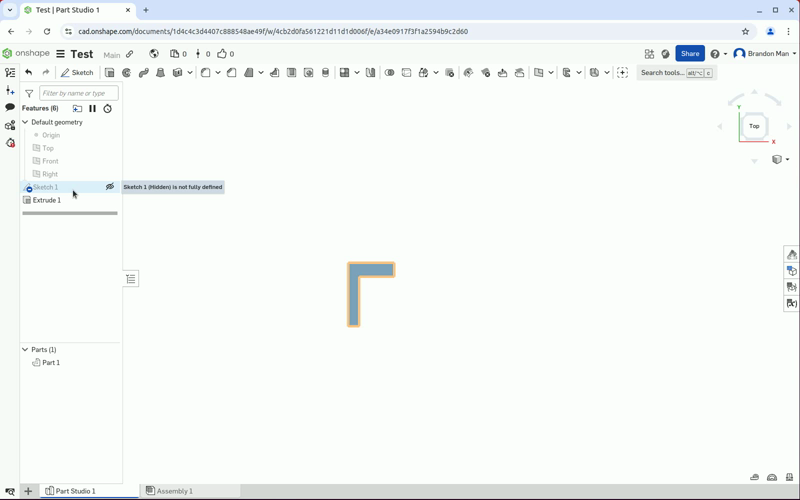
click(73, 189)
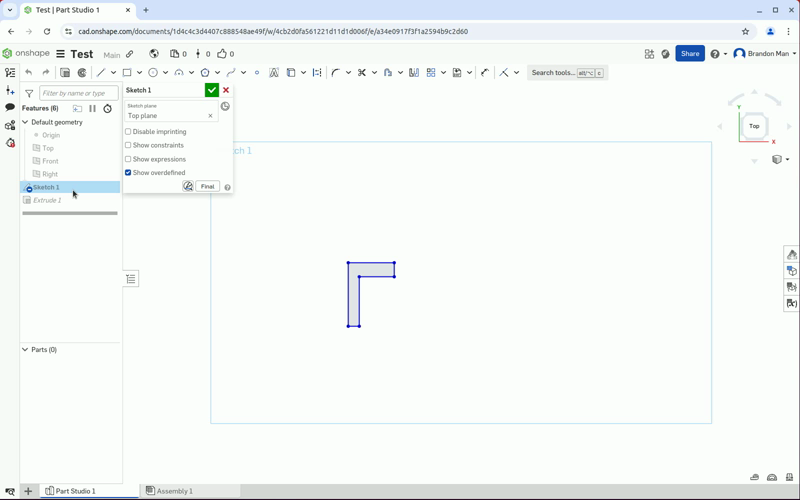
mouse_move(229, 92)
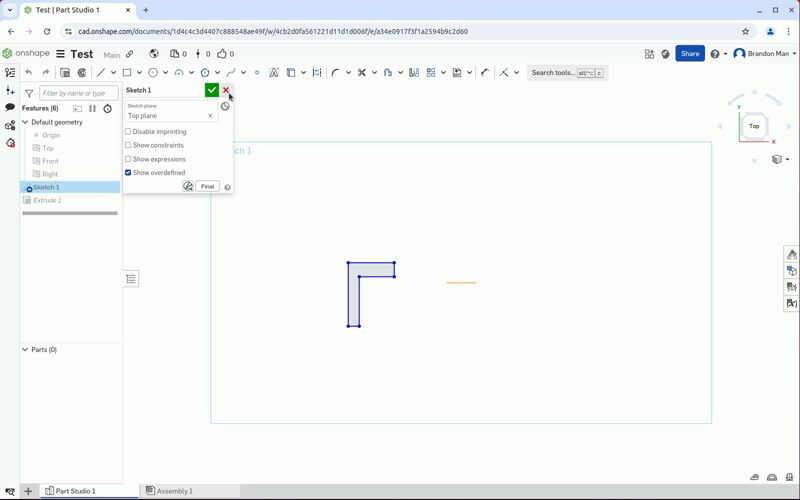
click(229, 92)
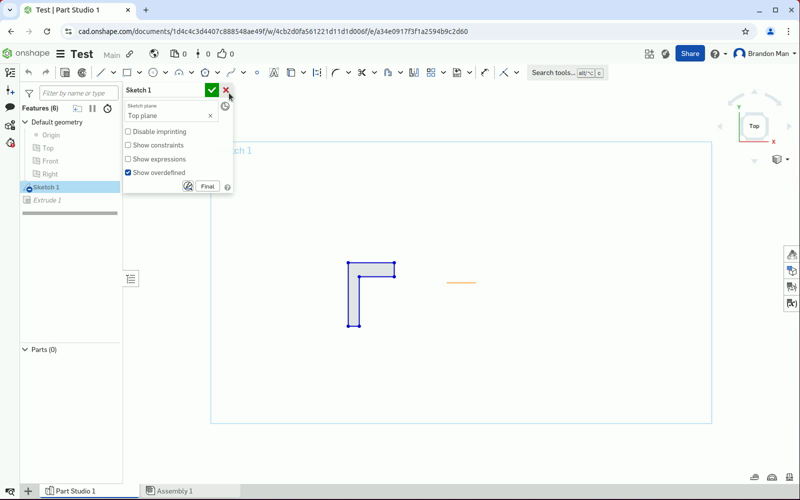
key(shift+s)
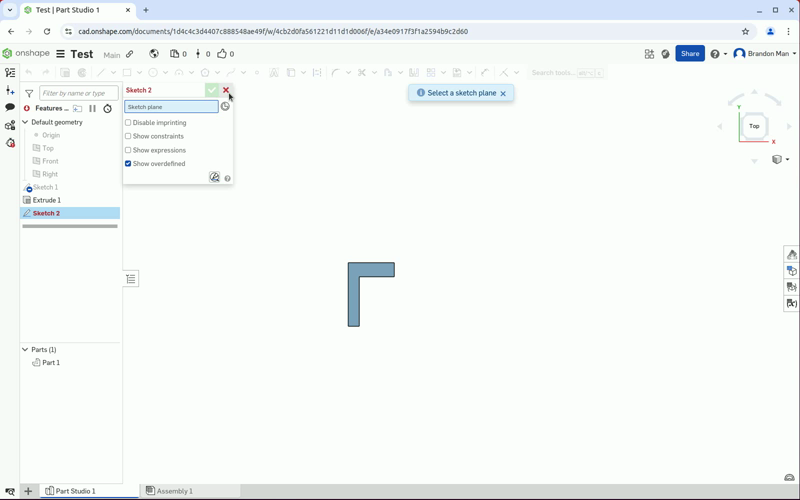
mouse_move(73, 150)
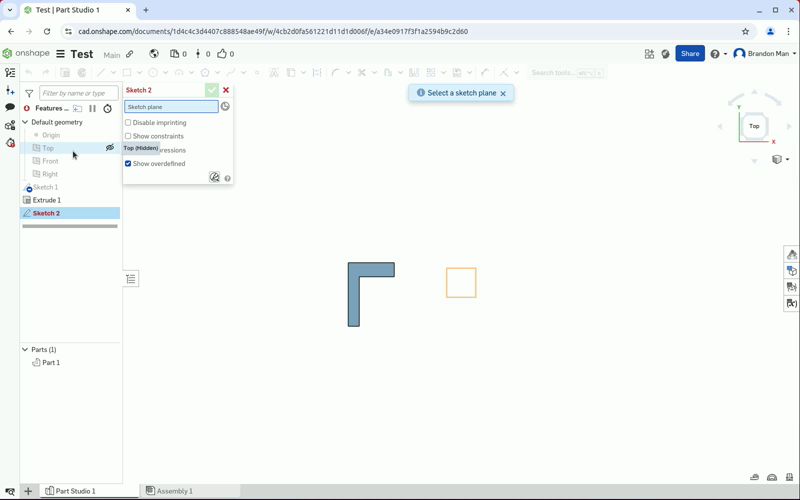
click(73, 150)
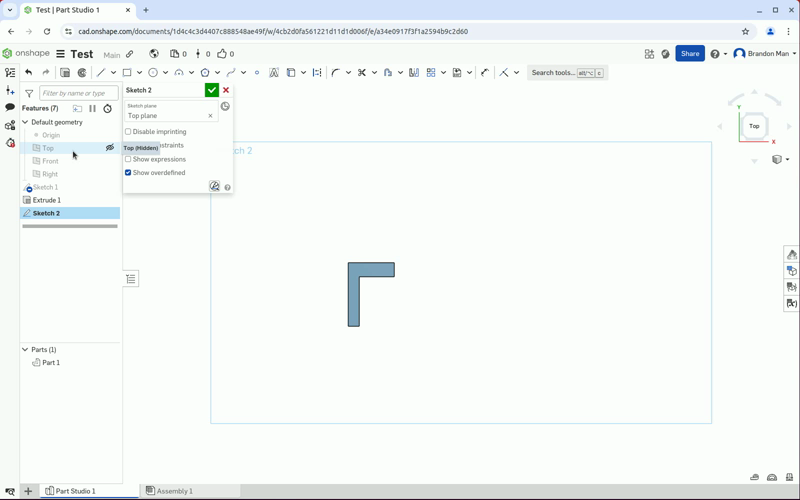
mouse_move(73, 352)
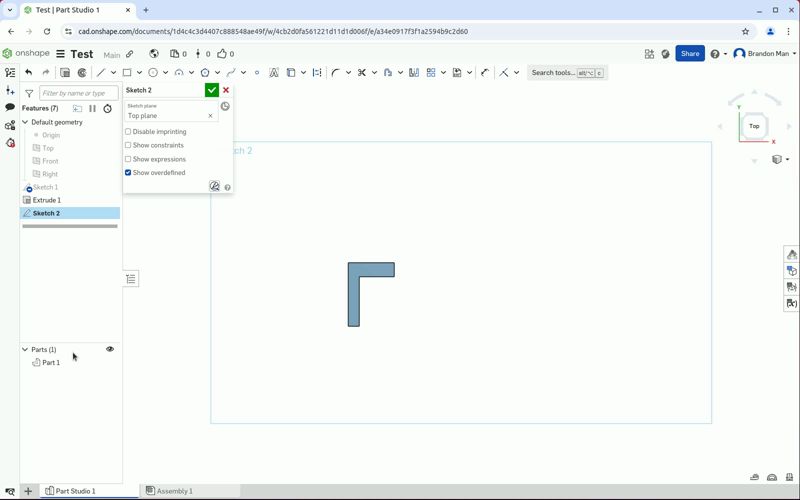
key(y)
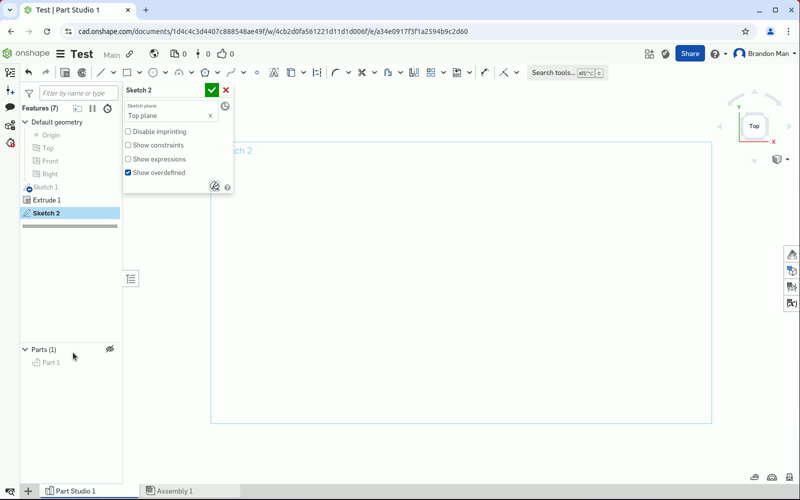
key(l)
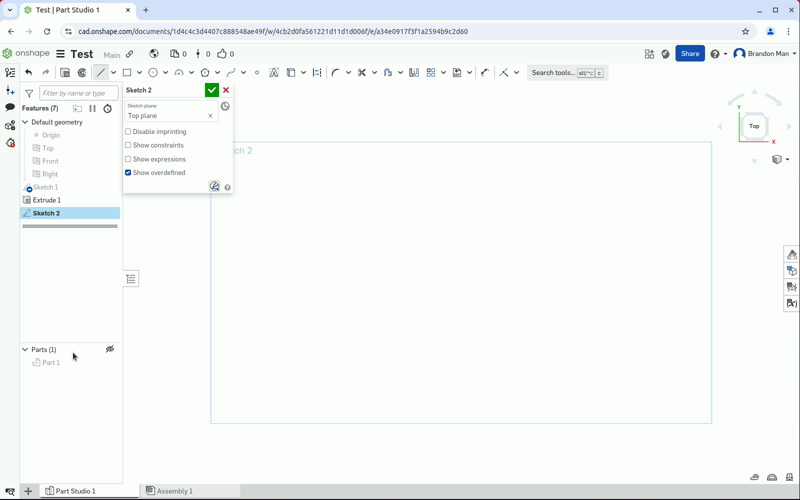
key_down(shift)
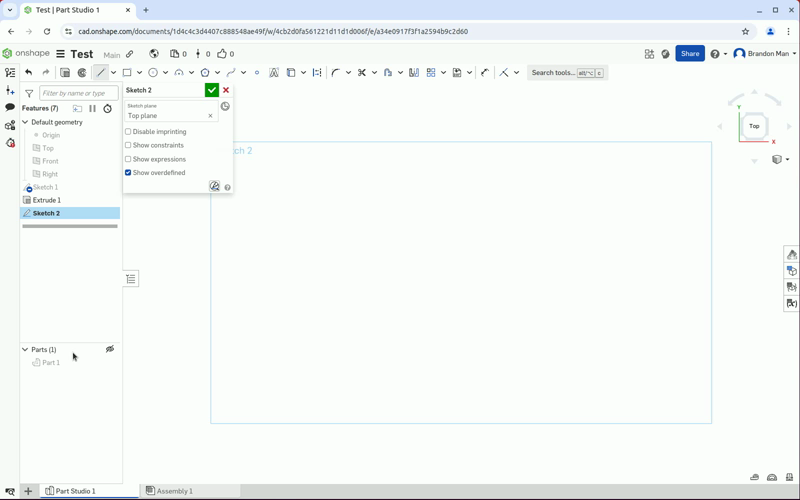
mouse_move(358, 326)
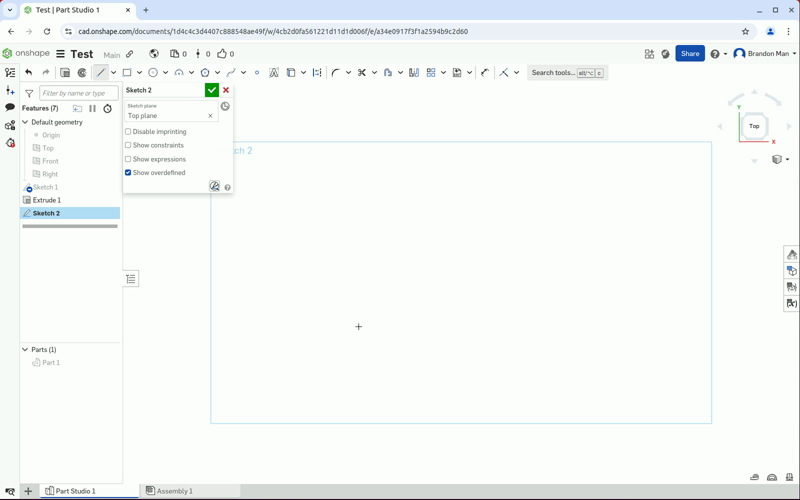
click(358, 326)
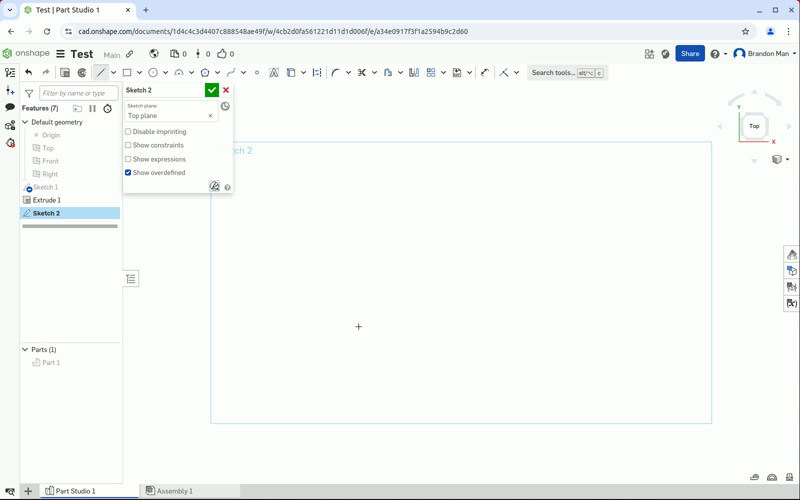
key_up(shift)
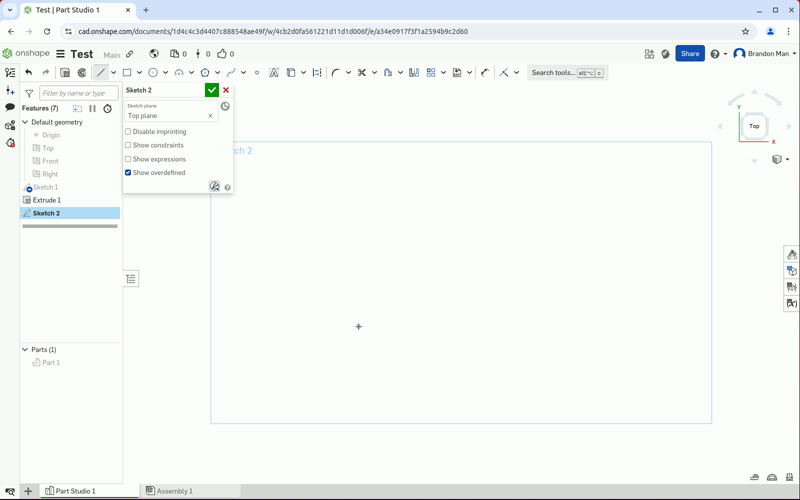
key_down(shift)
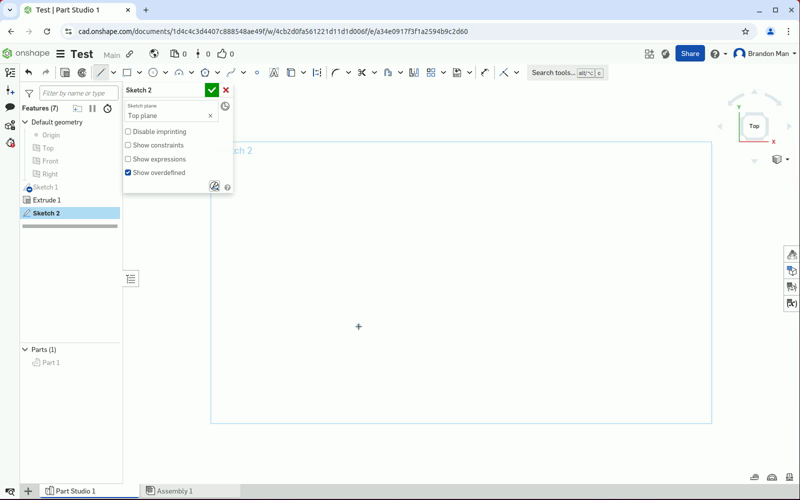
mouse_move(388, 326)
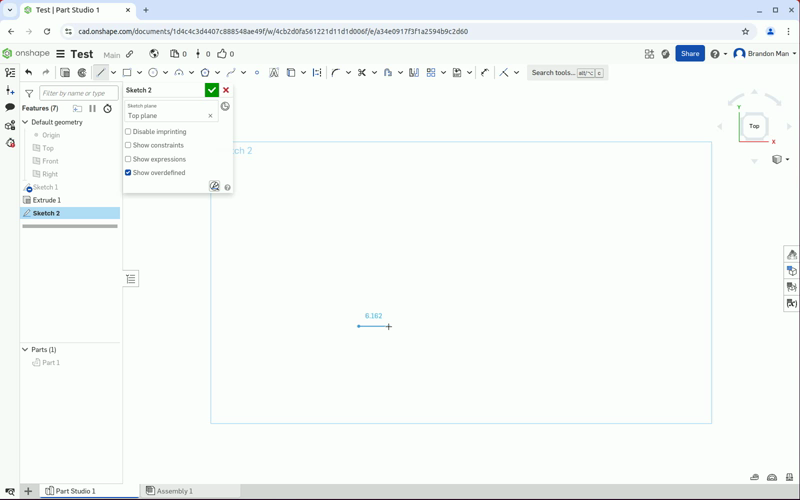
mouse_move(395, 326)
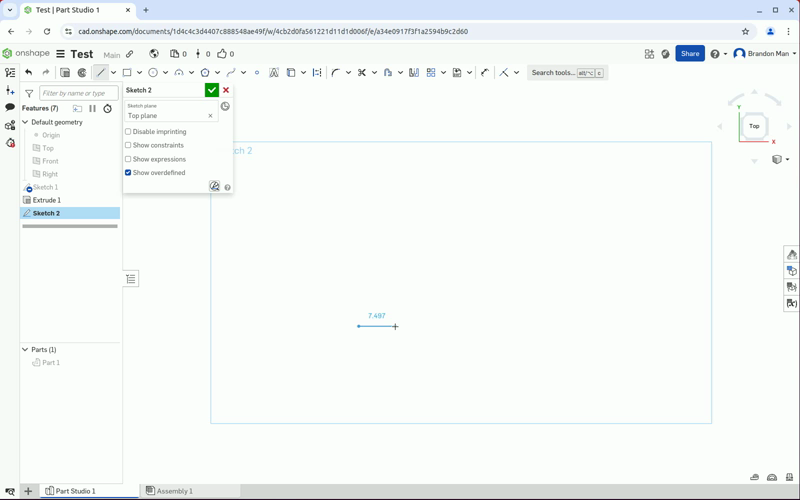
click(395, 326)
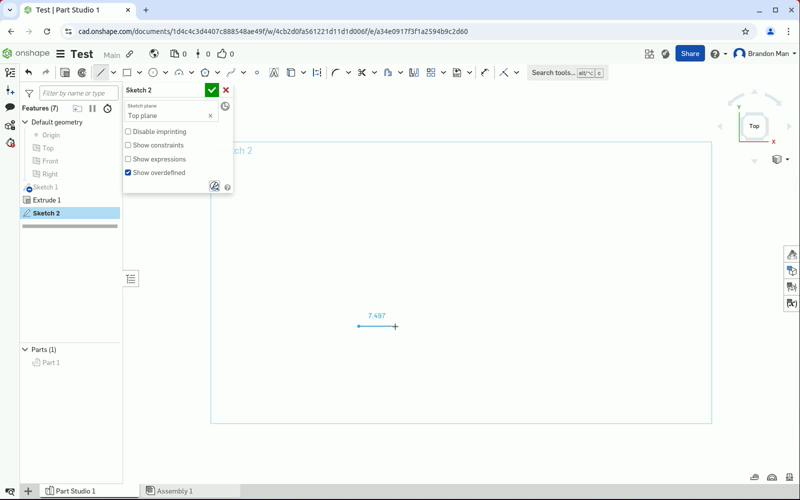
key_up(shift)
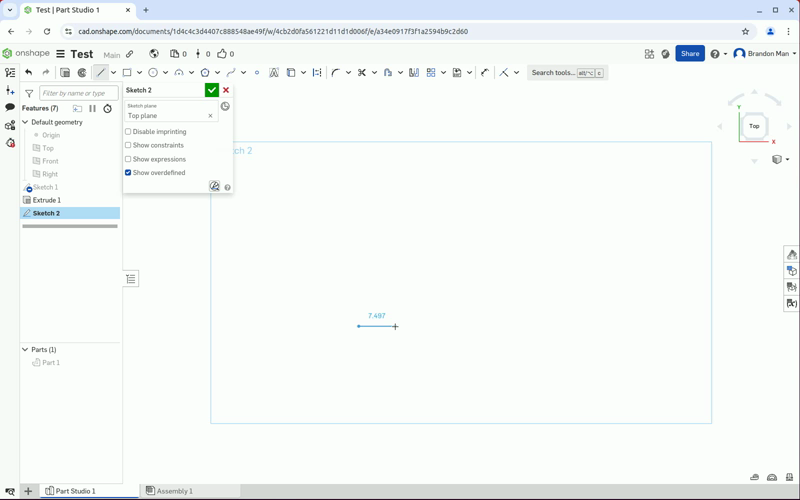
key_down(shift)
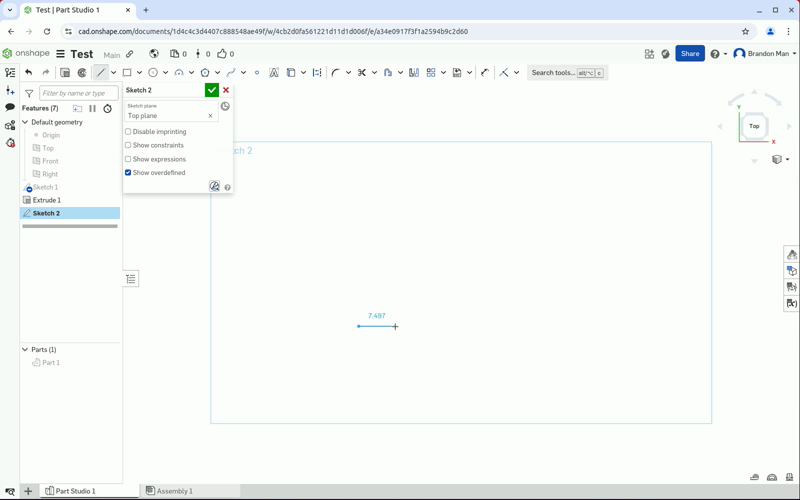
mouse_move(425, 326)
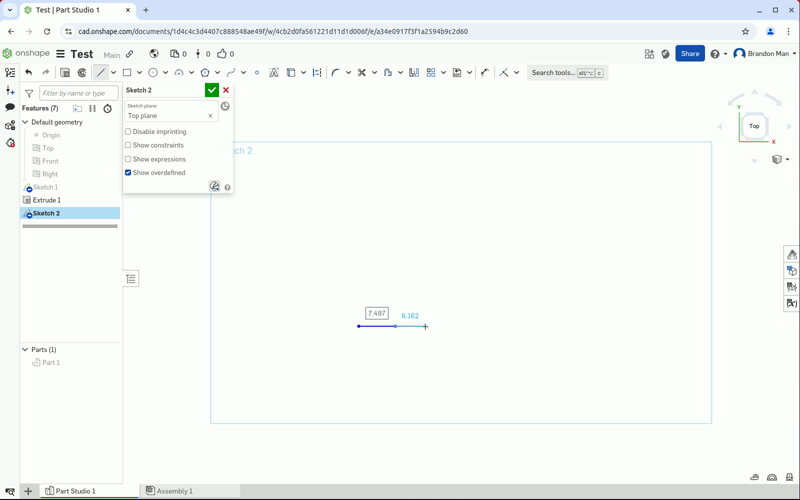
mouse_move(395, 276)
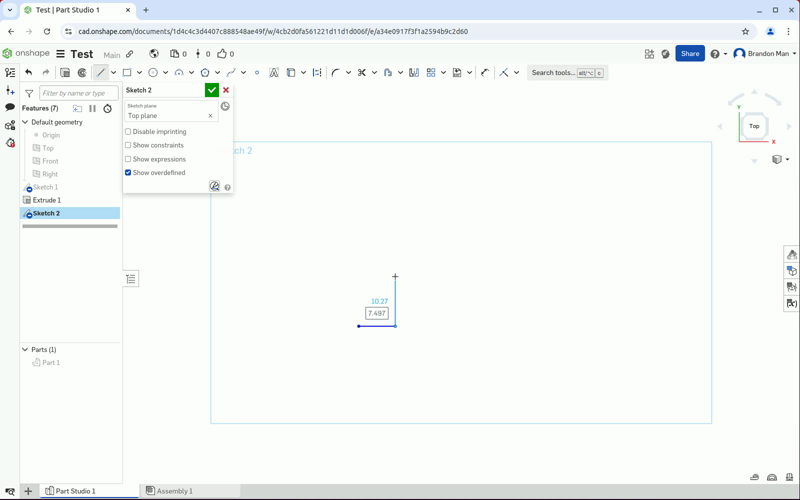
click(395, 276)
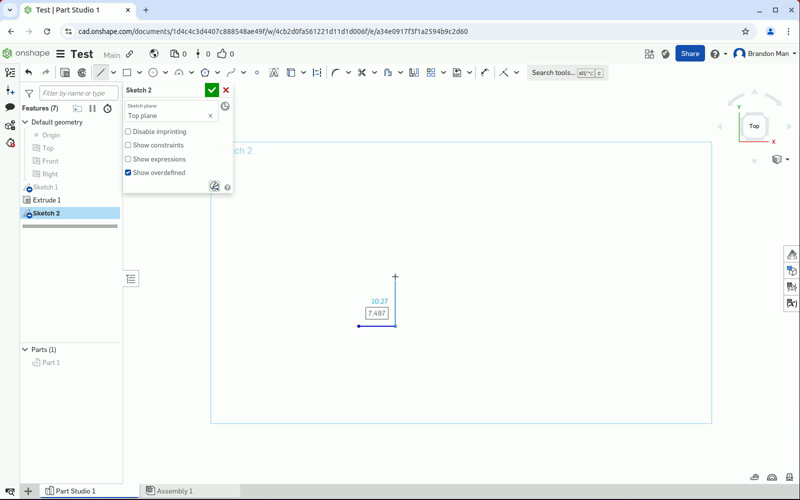
key_up(shift)
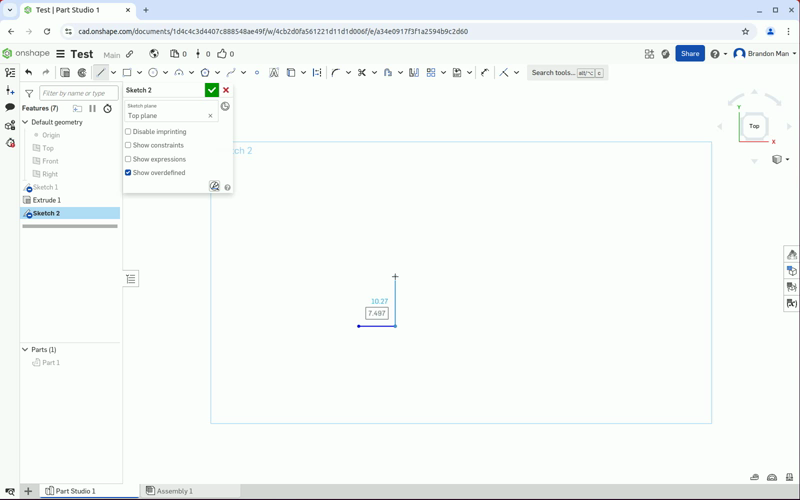
key_down(shift)
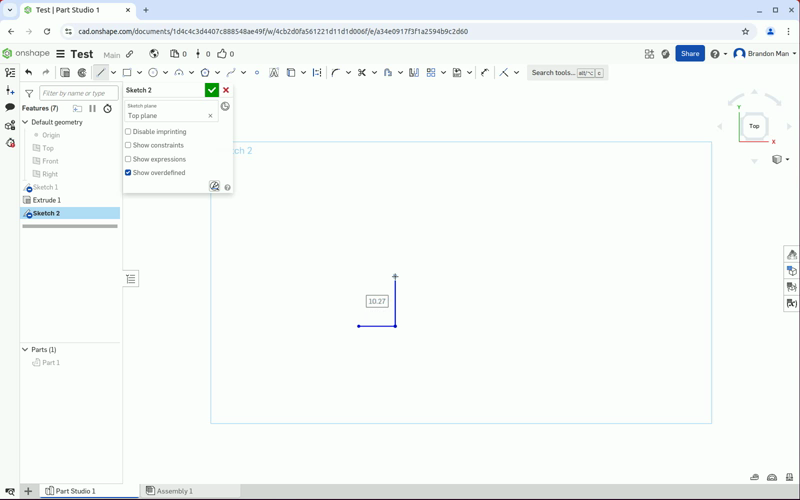
mouse_move(425, 276)
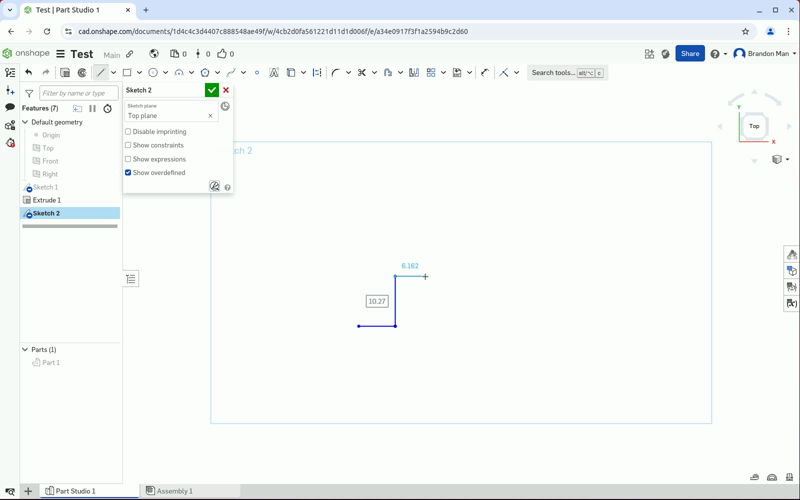
mouse_move(358, 276)
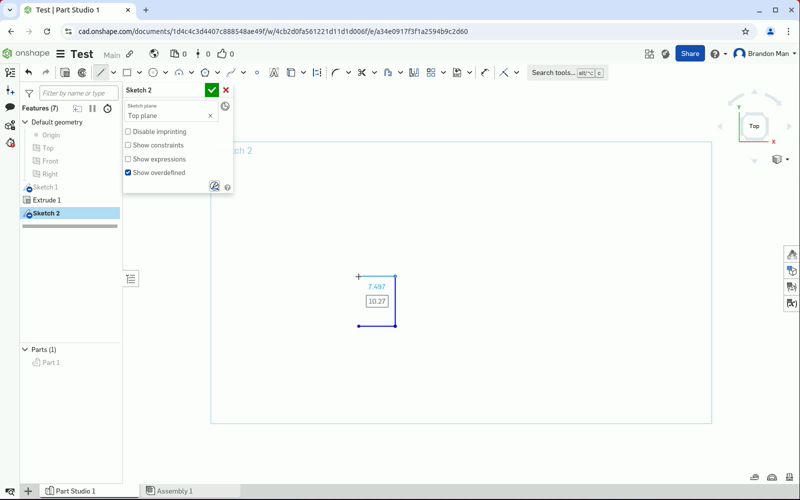
click(358, 276)
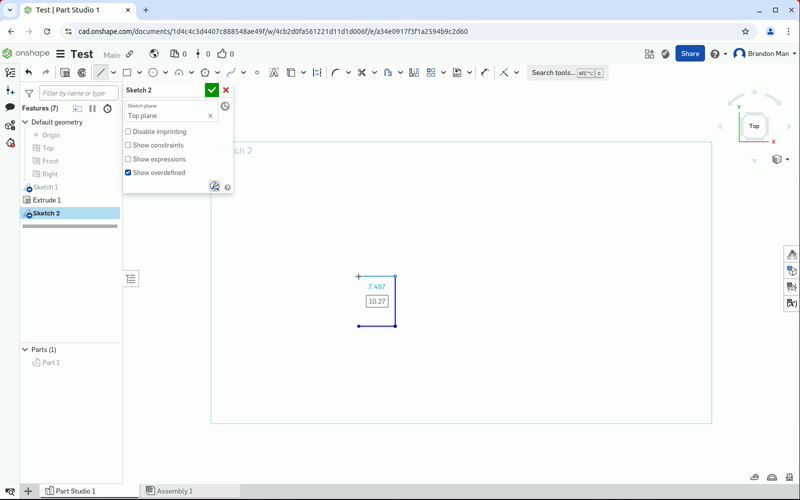
key_up(shift)
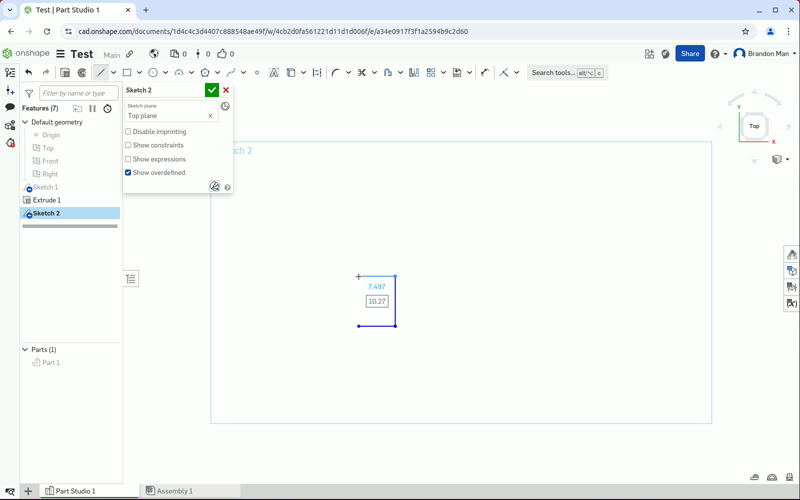
mouse_move(388, 276)
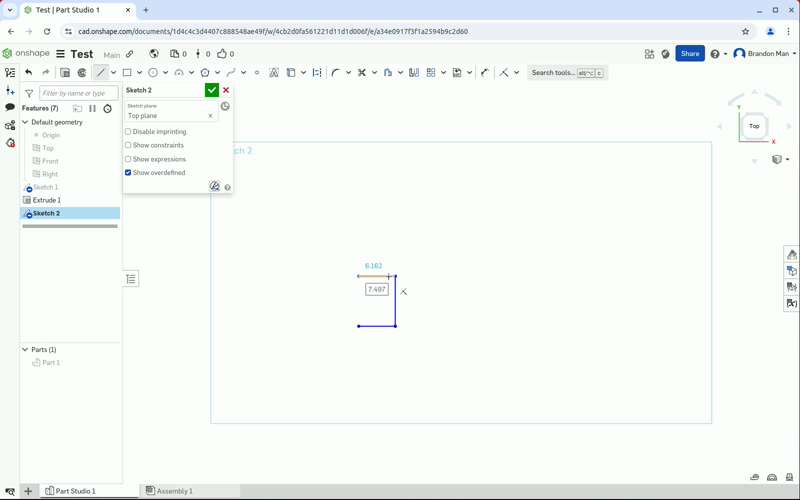
key_down(shift)
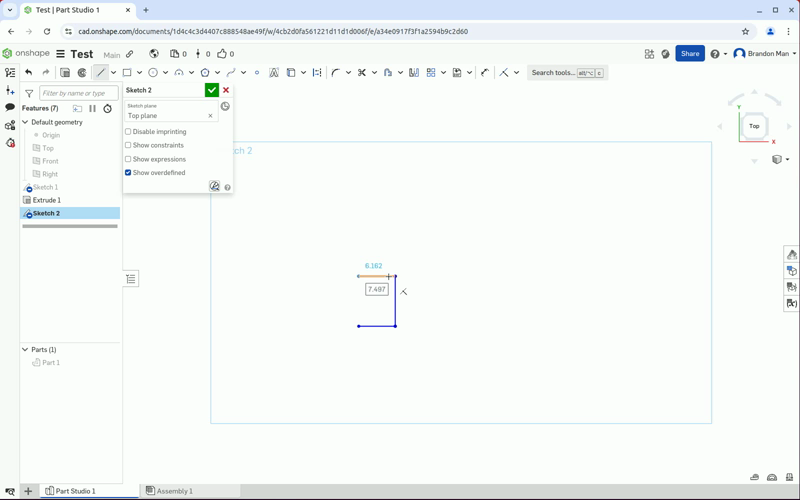
mouse_move(358, 326)
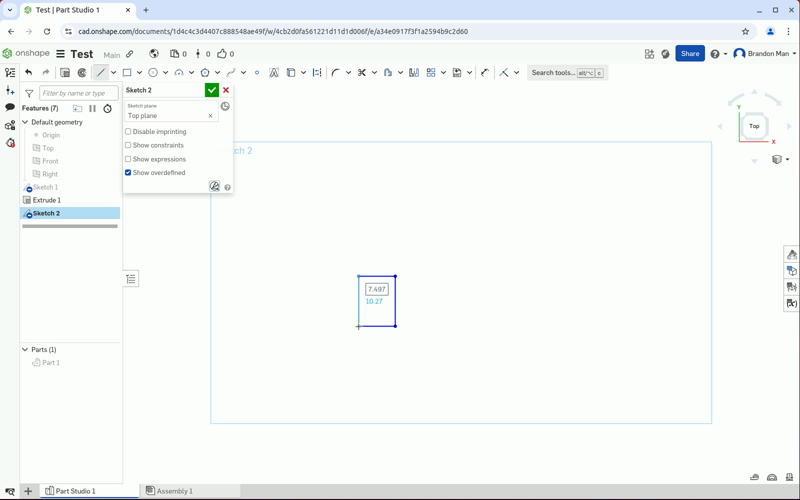
key_up(shift)
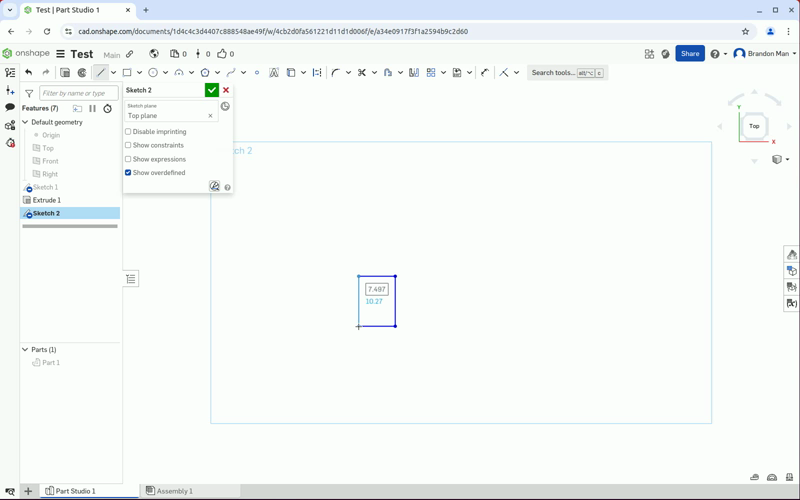
click(358, 326)
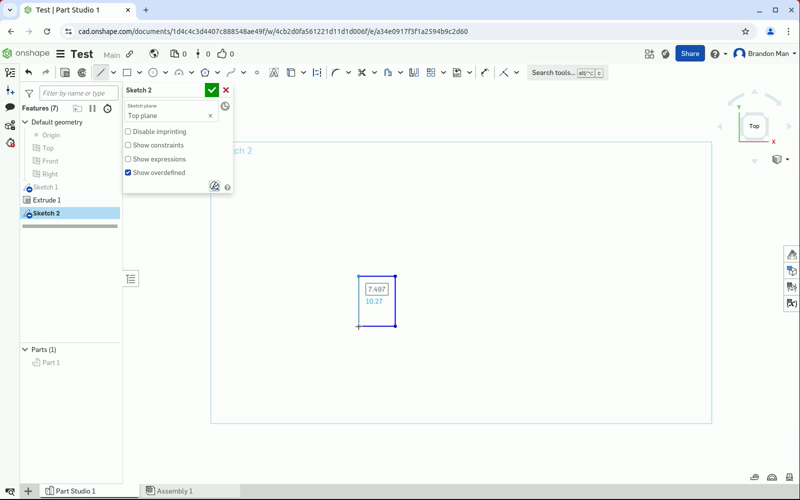
key(esc)
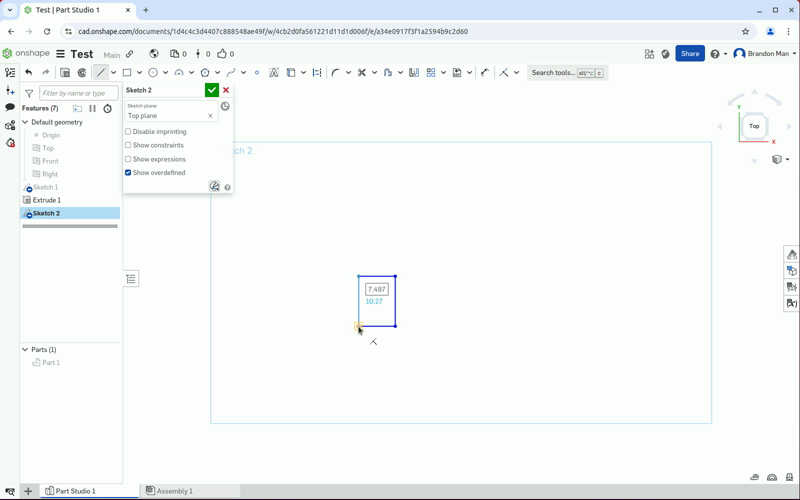
mouse_move(390, 306)
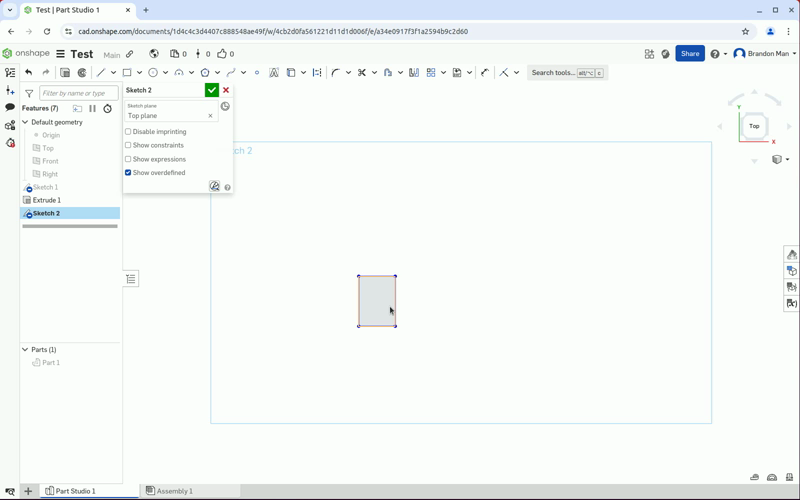
click(390, 306)
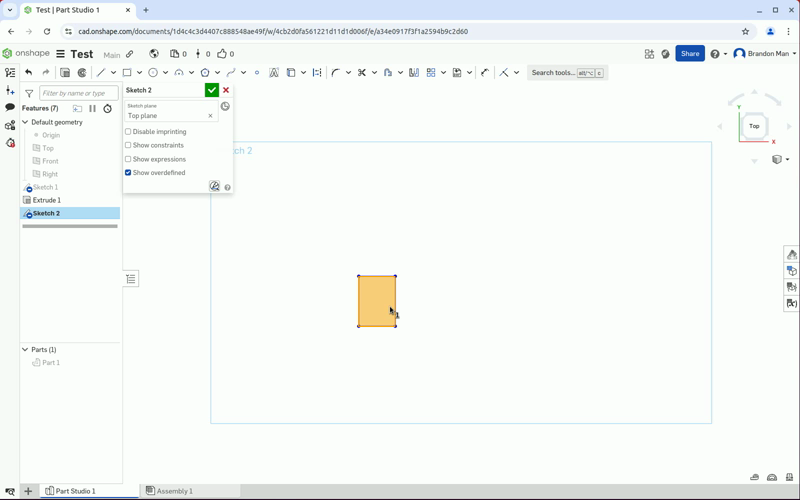
mouse_move(73, 352)
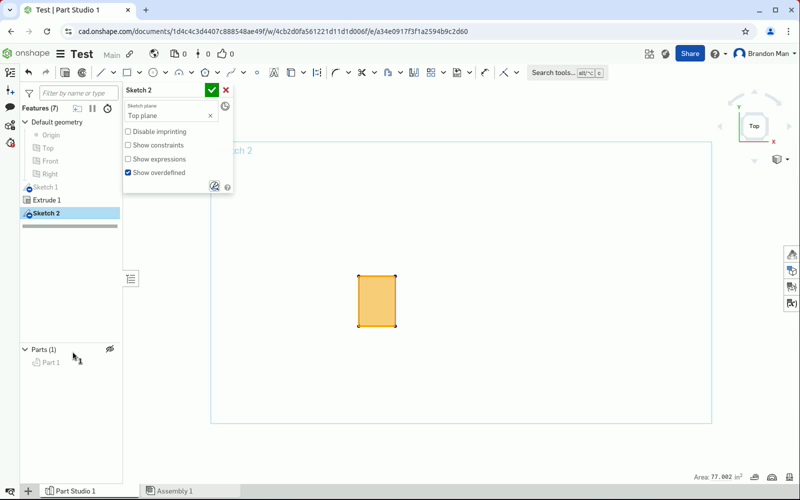
key(shift+y)
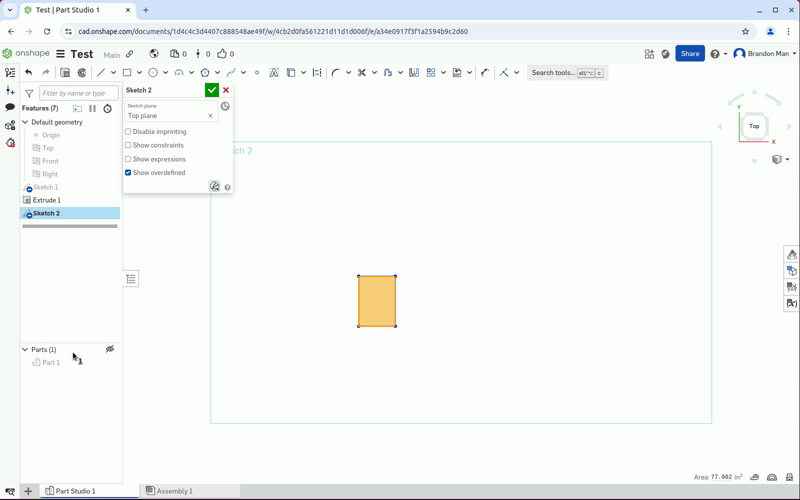
key(shift+e)
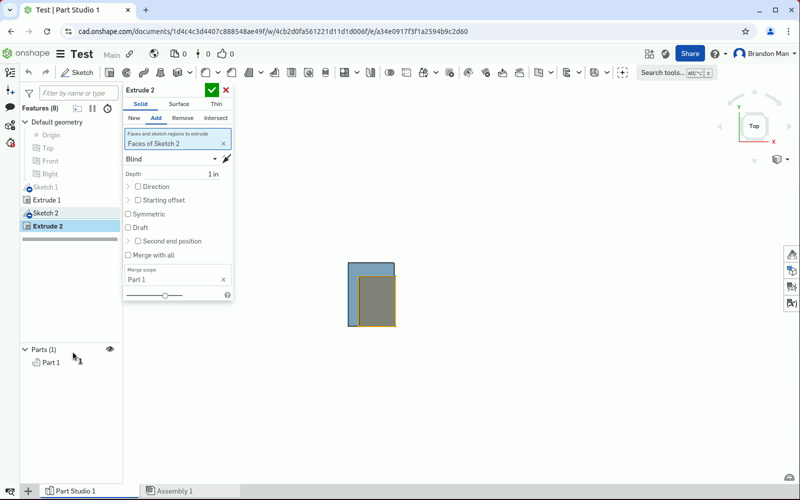
mouse_move(143, 106)
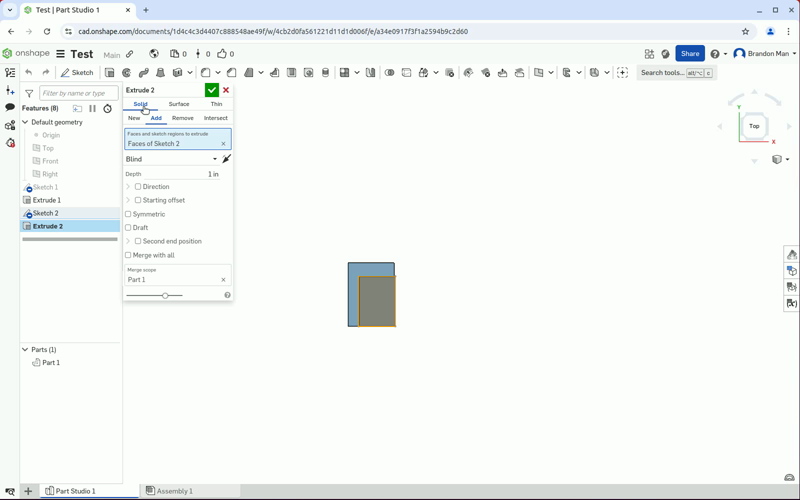
click(143, 106)
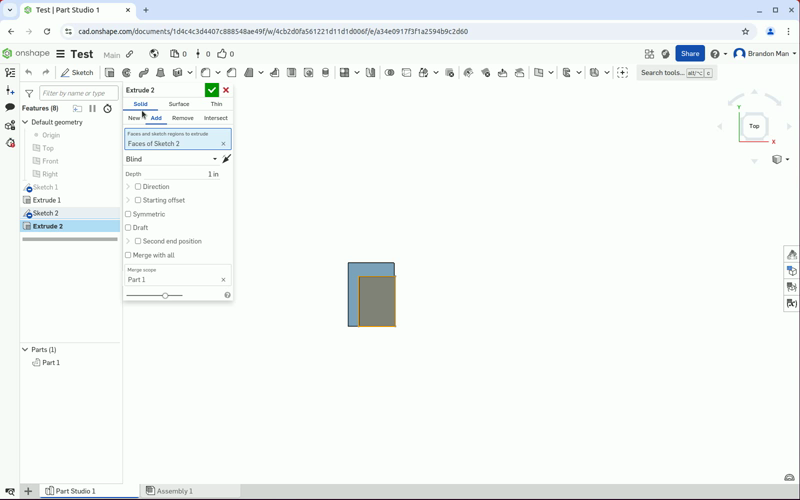
mouse_move(137, 120)
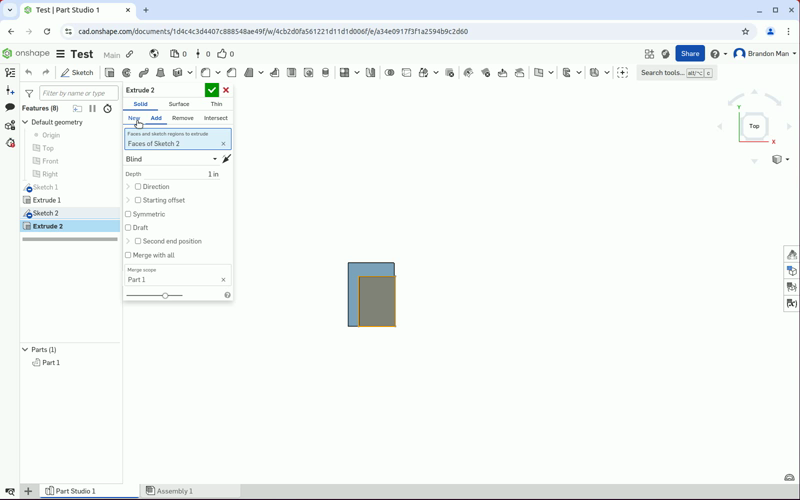
click(137, 120)
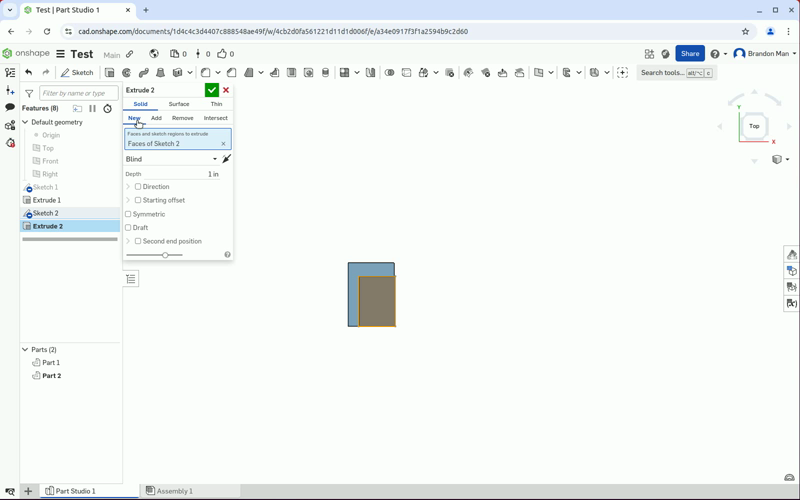
key(tab, 4)
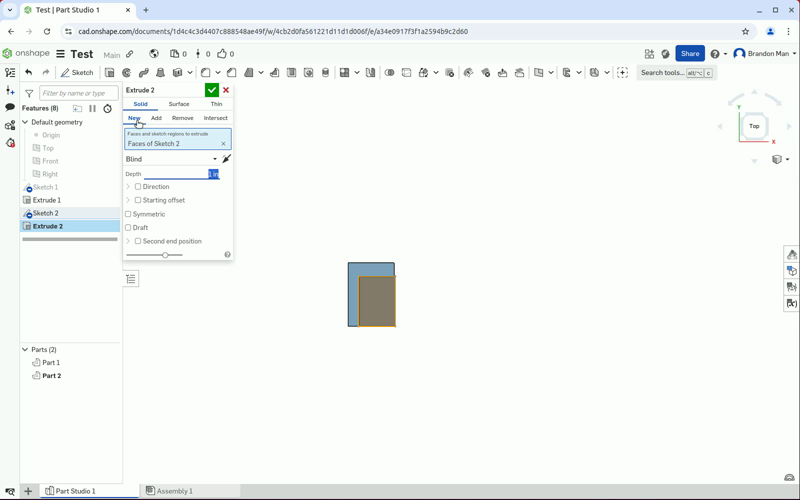
text(11.795)
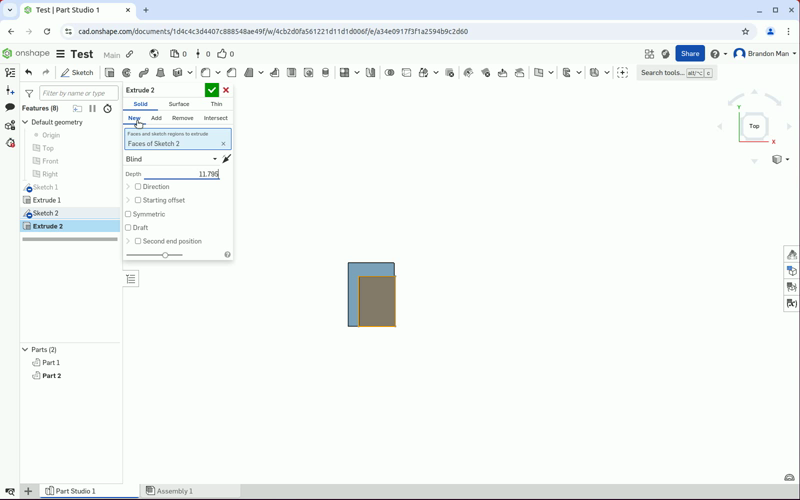
key(enter)
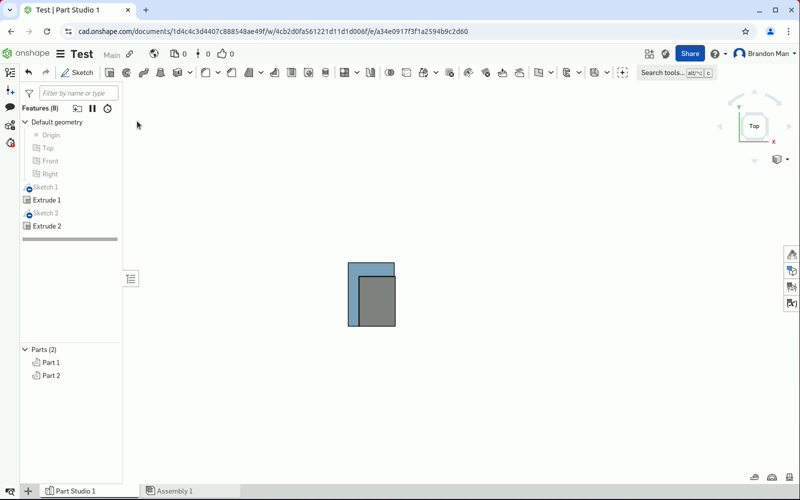
key(shift+h)
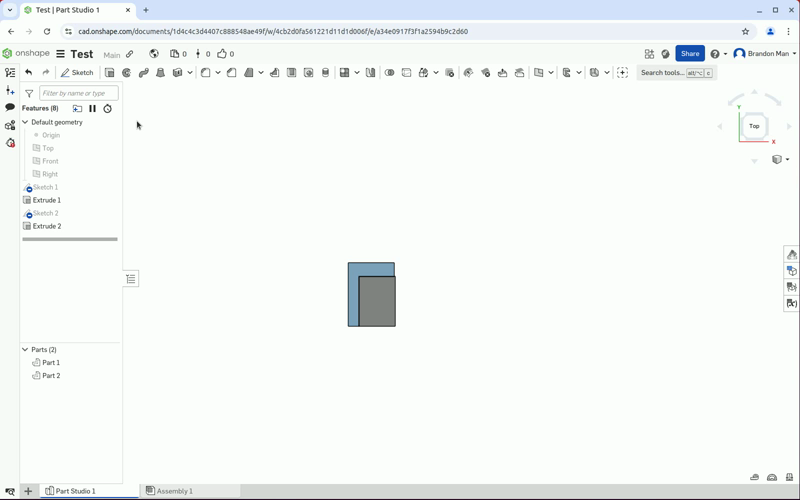
key(shift+h)
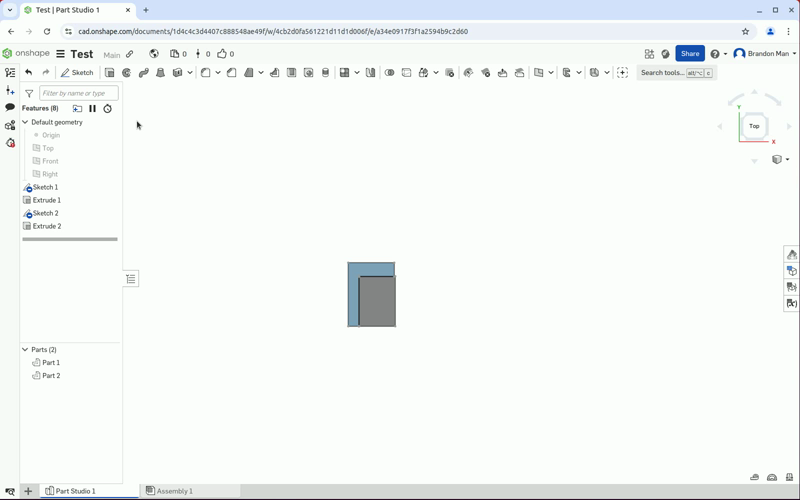
key(shift+7)
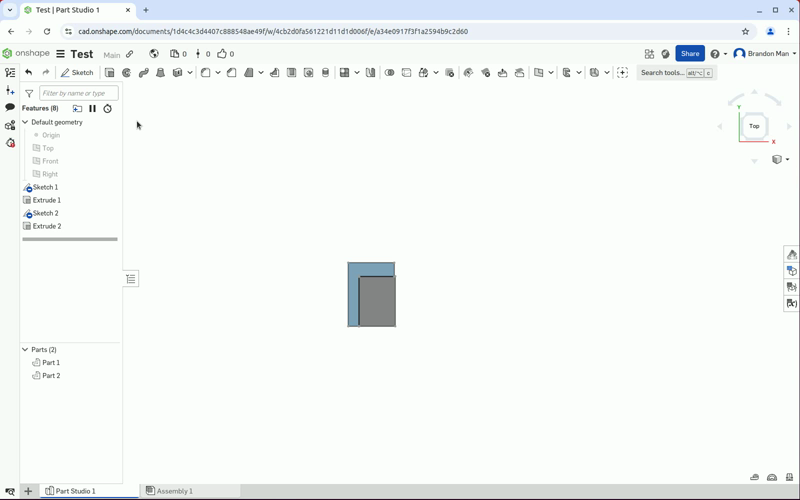
key(up, 3)
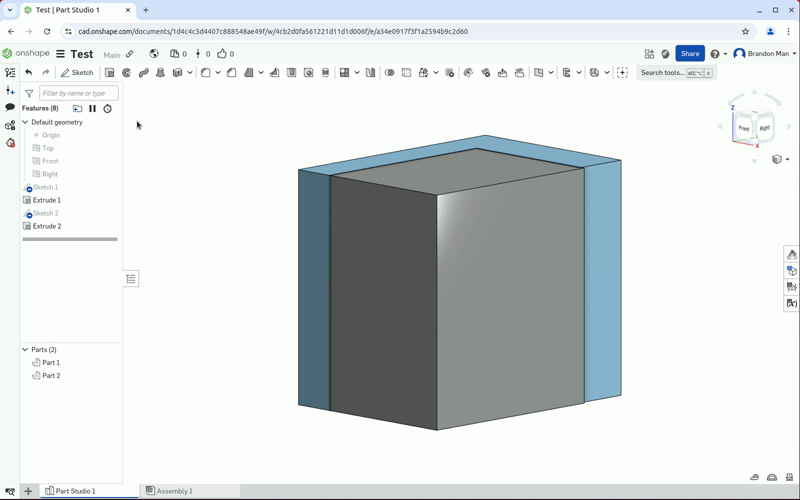
key(left, 3)
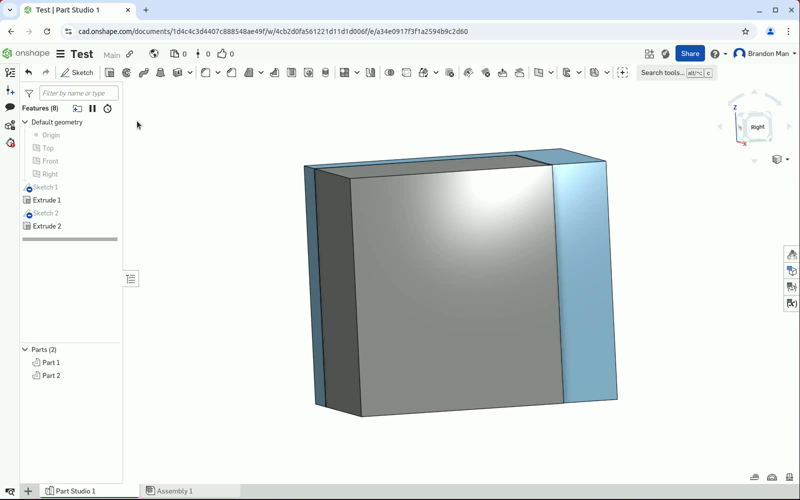
key(right, 3)
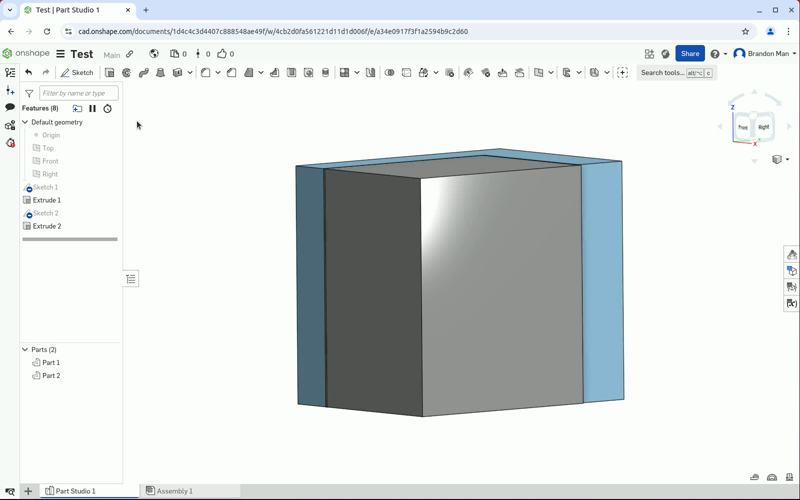
key(down, 3)
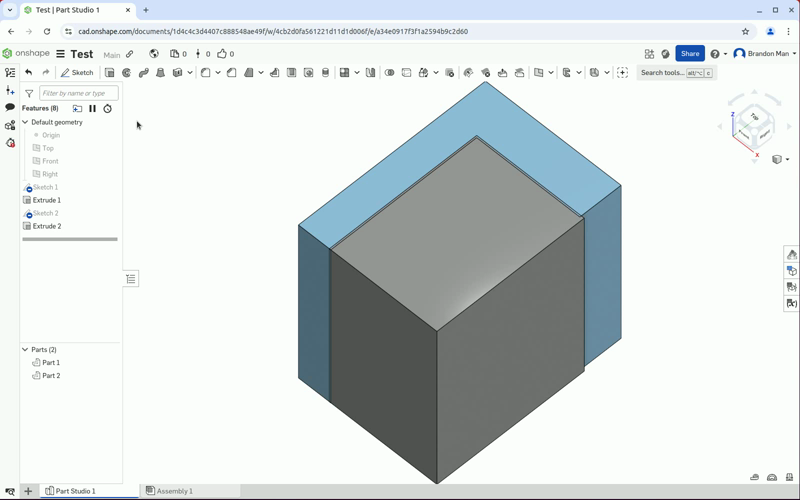
mouse_move(73, 189)
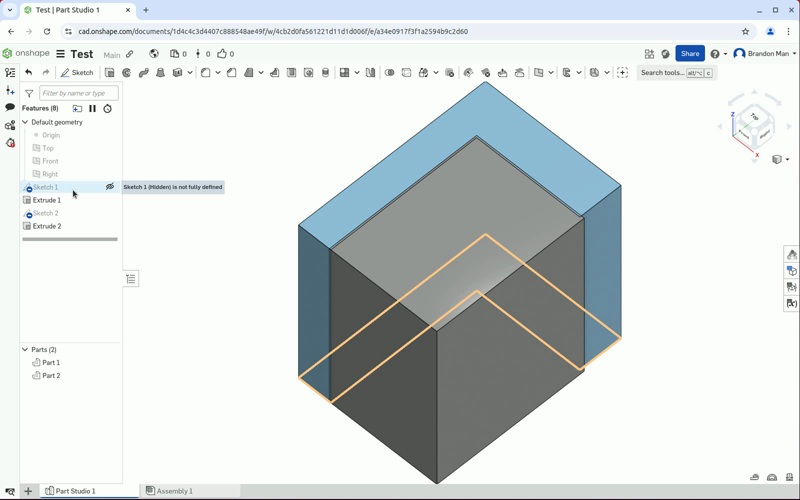
click(73, 189)